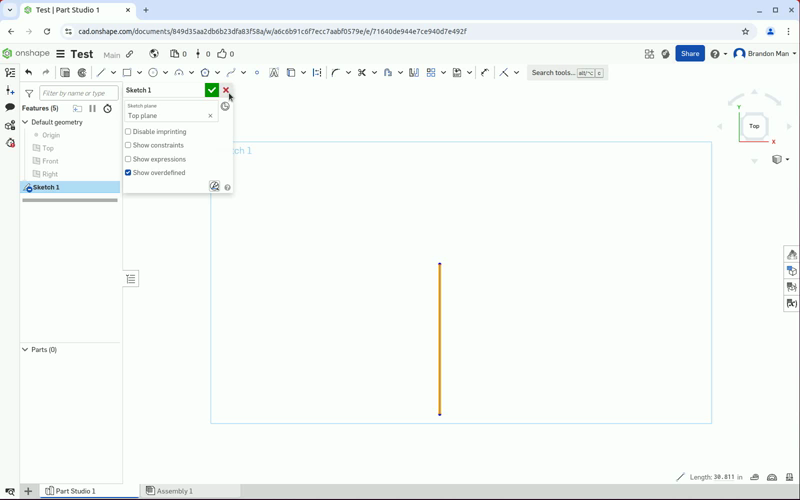
key(shift+h)
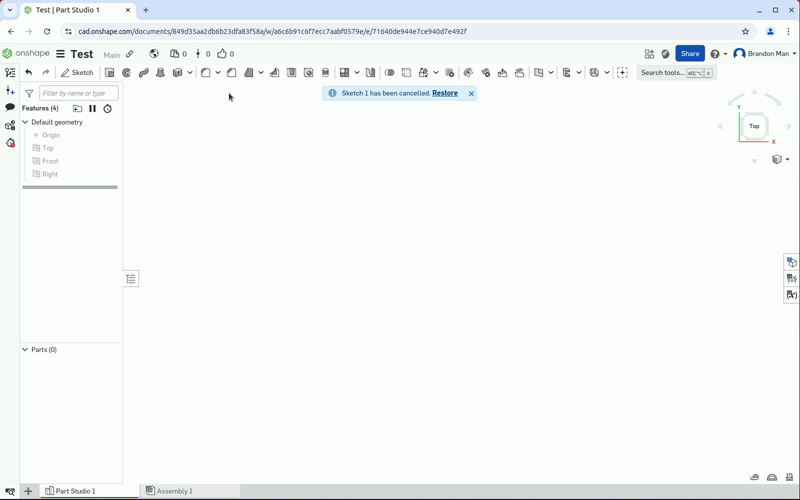
mouse_move(73, 352)
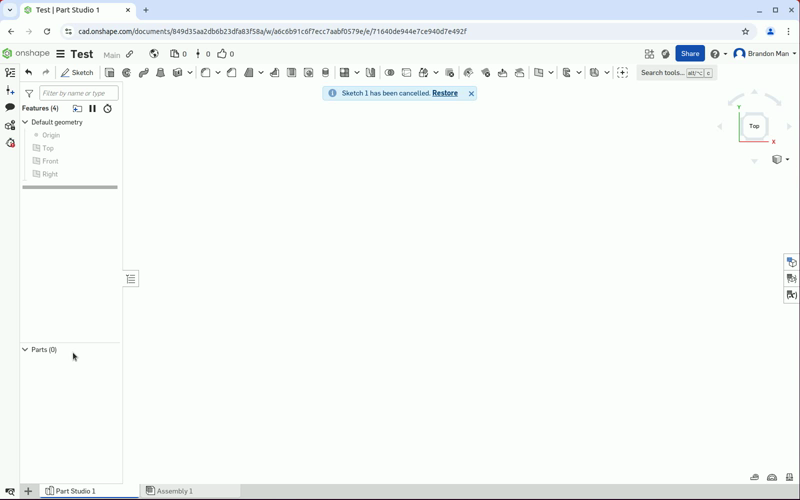
key(y)
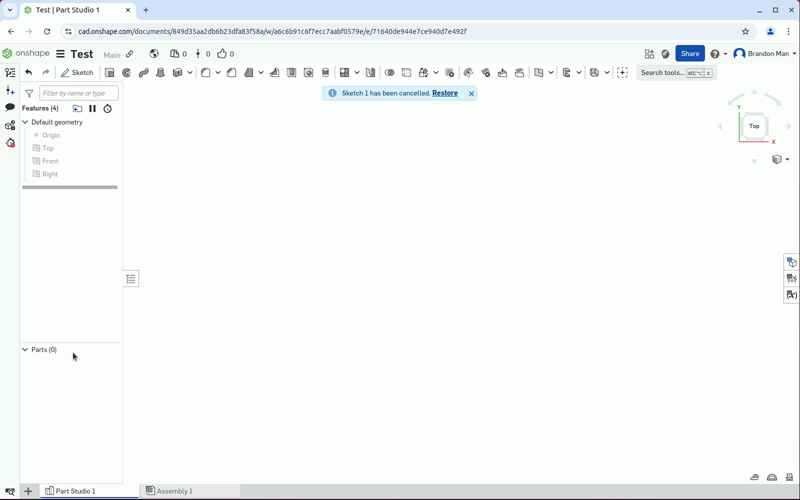
key(shift+p)
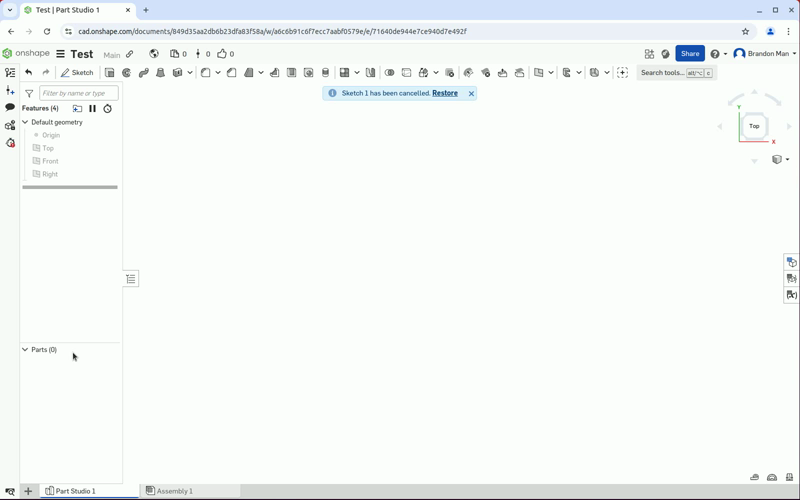
key(space)
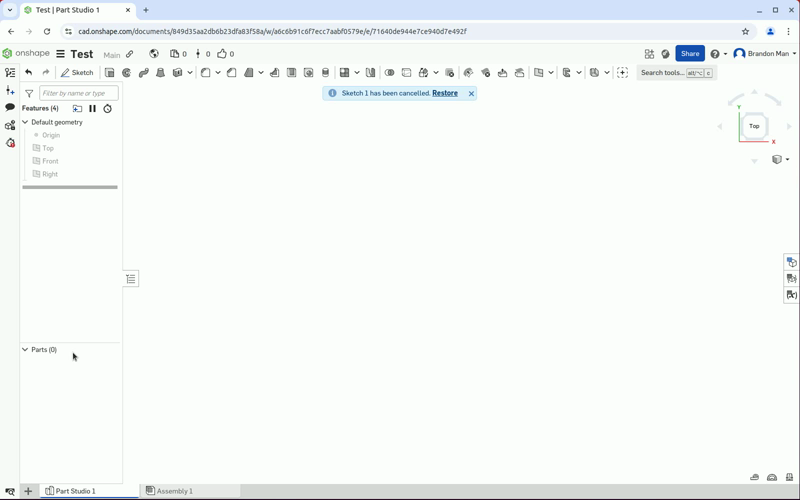
key_down(shift)
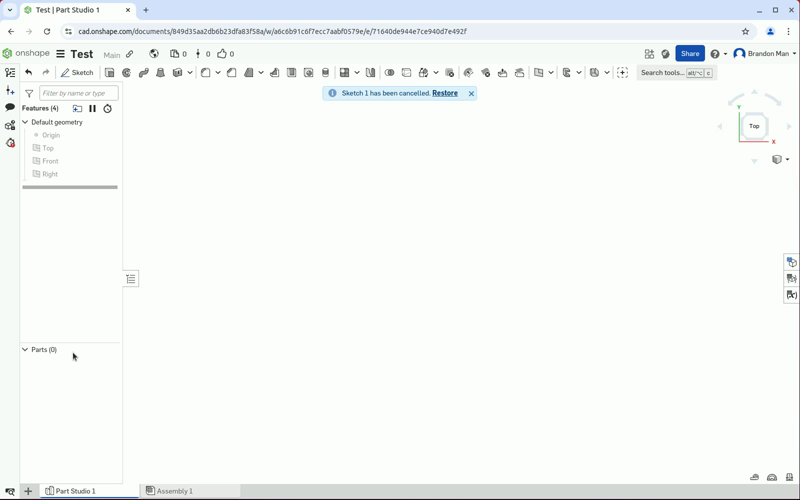
key(up)
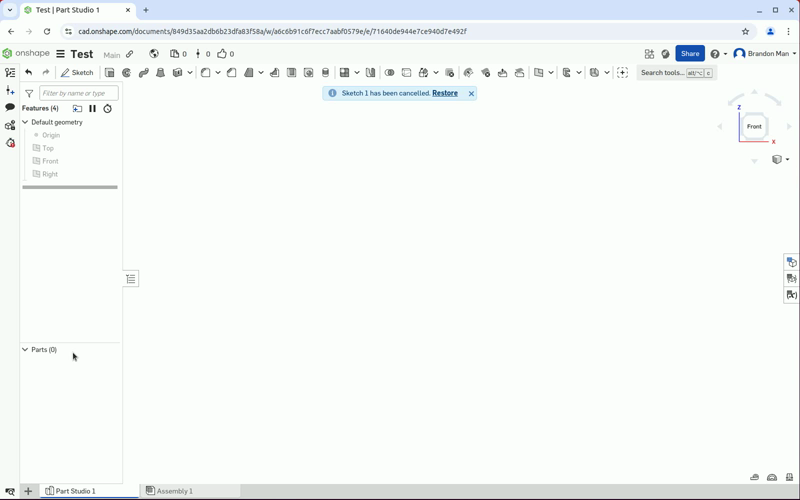
key_up(shift)
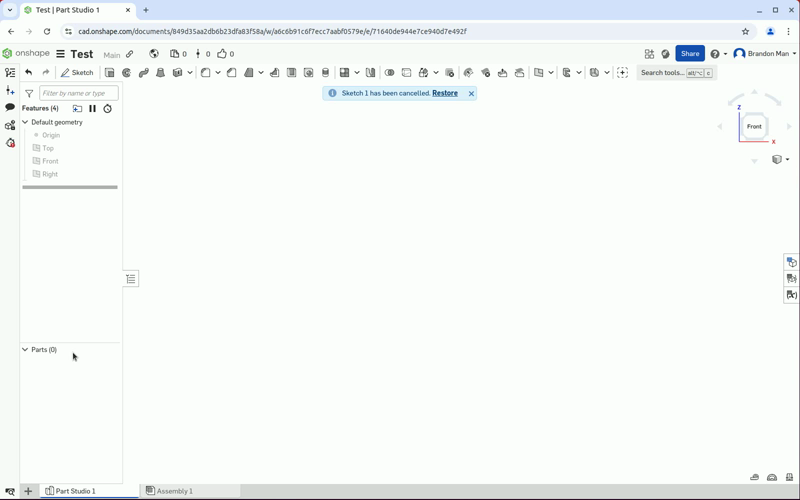
mouse_move(73, 352)
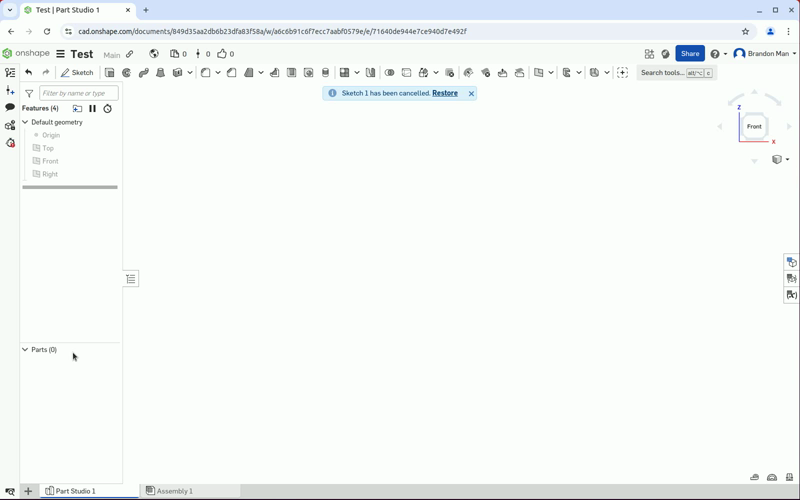
key(shift+y)
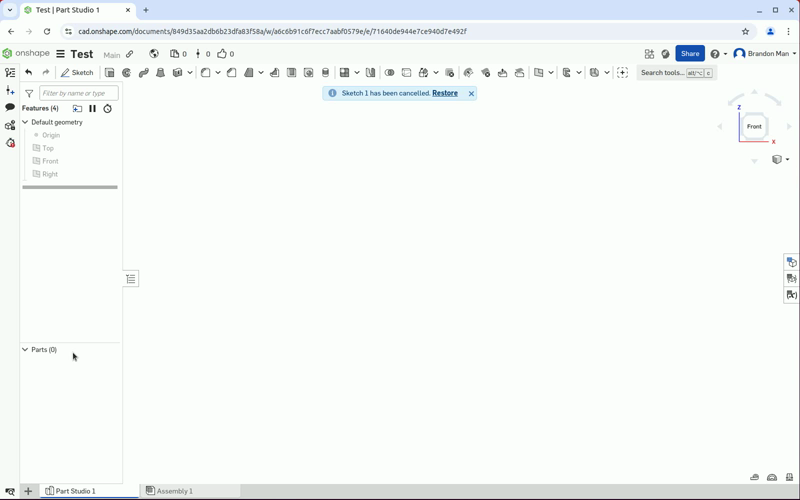
key(shift+s)
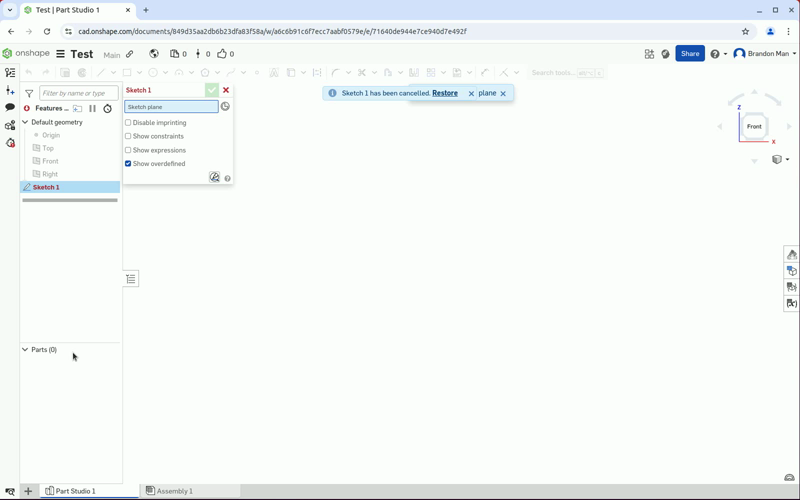
mouse_move(73, 163)
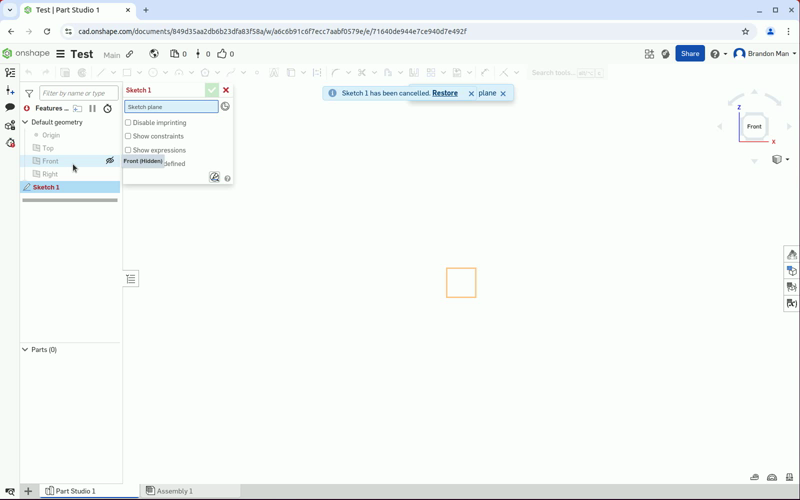
click(73, 163)
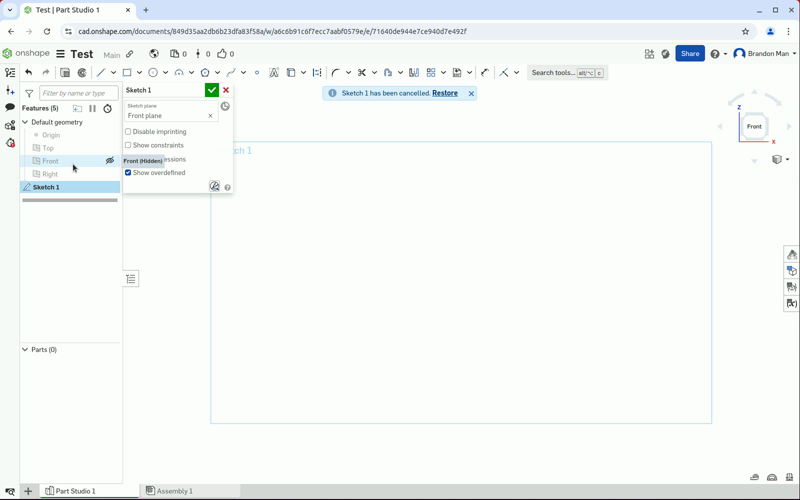
mouse_move(73, 352)
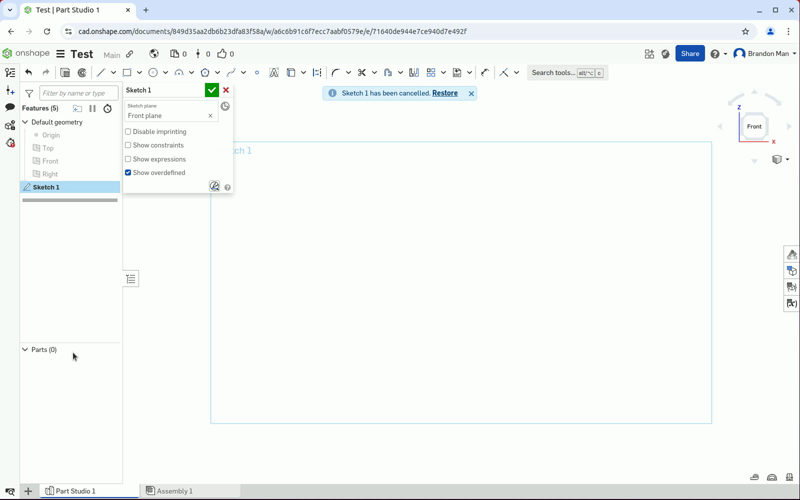
key(y)
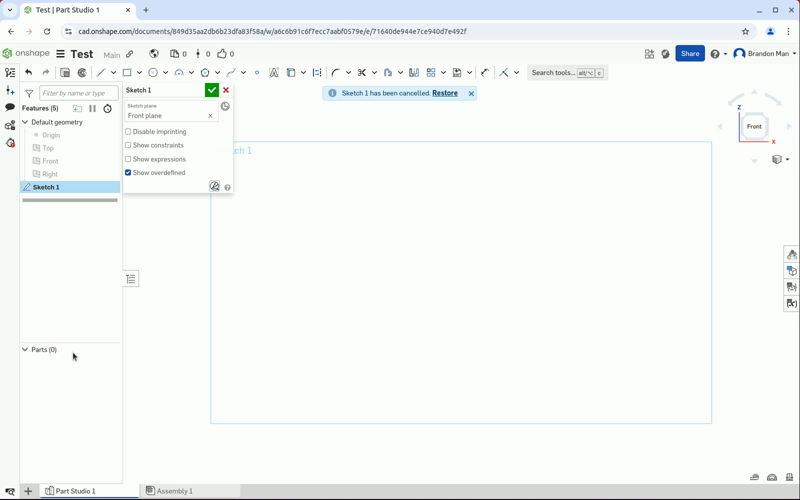
key(l)
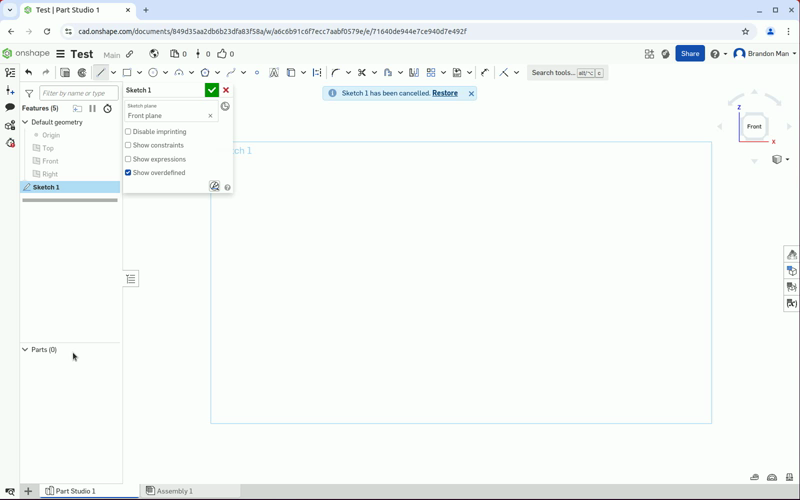
key_down(shift)
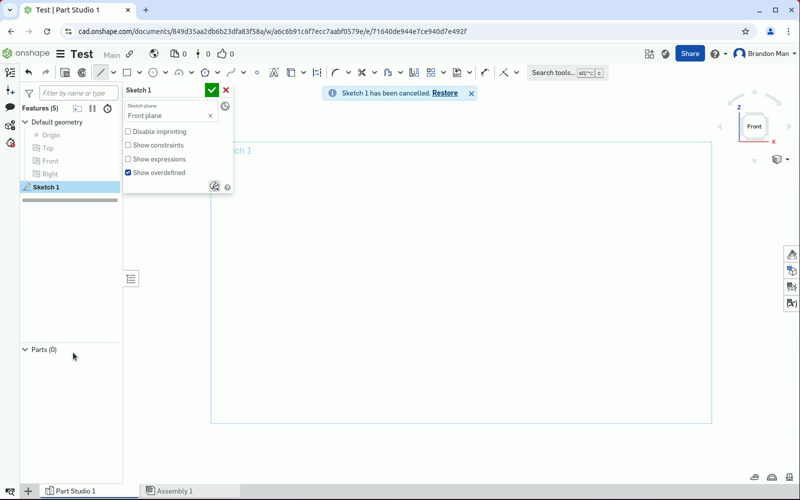
mouse_move(460, 282)
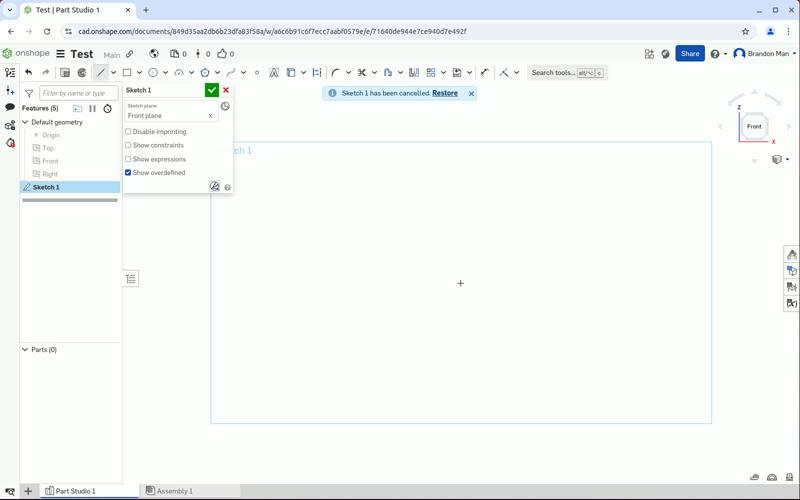
click(460, 282)
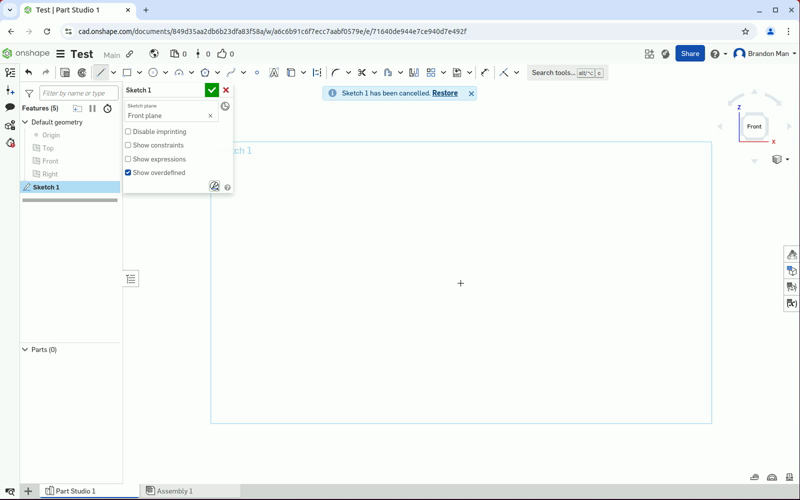
key_up(shift)
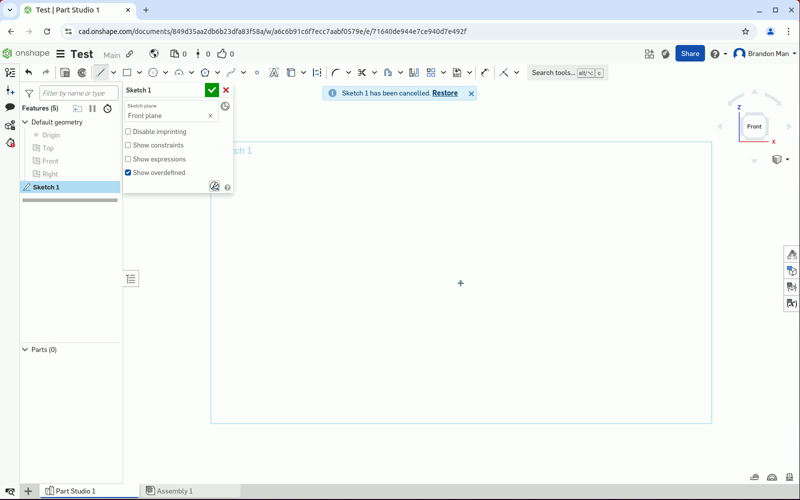
key_down(shift)
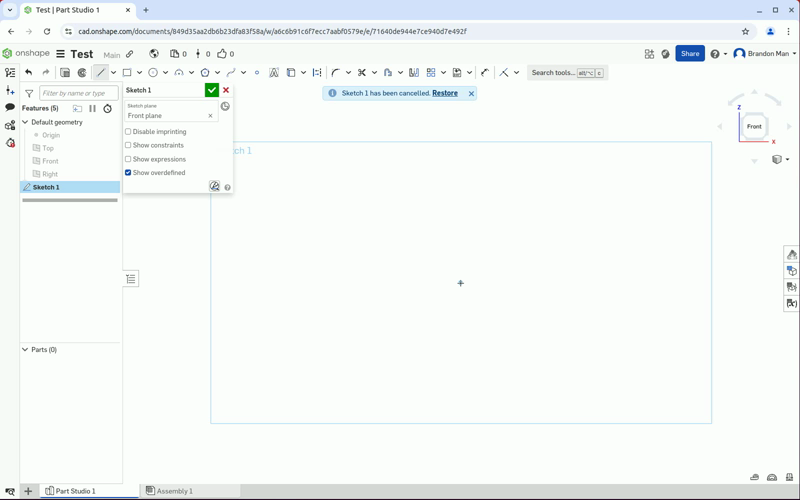
mouse_move(558, 282)
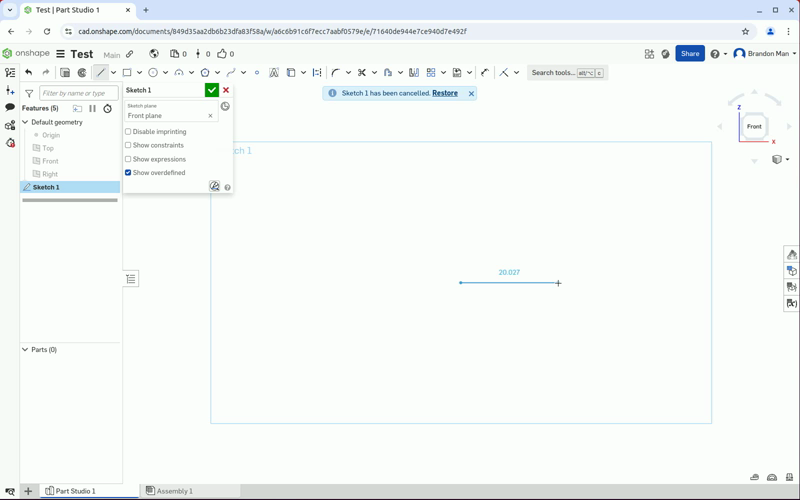
click(558, 282)
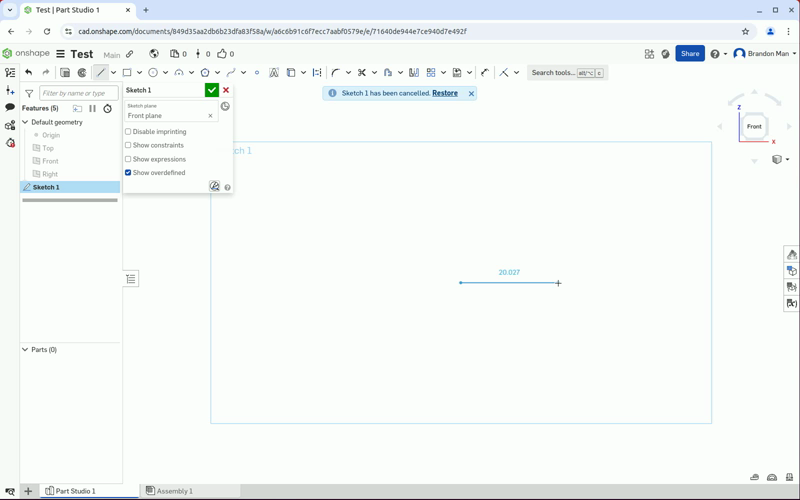
key_up(shift)
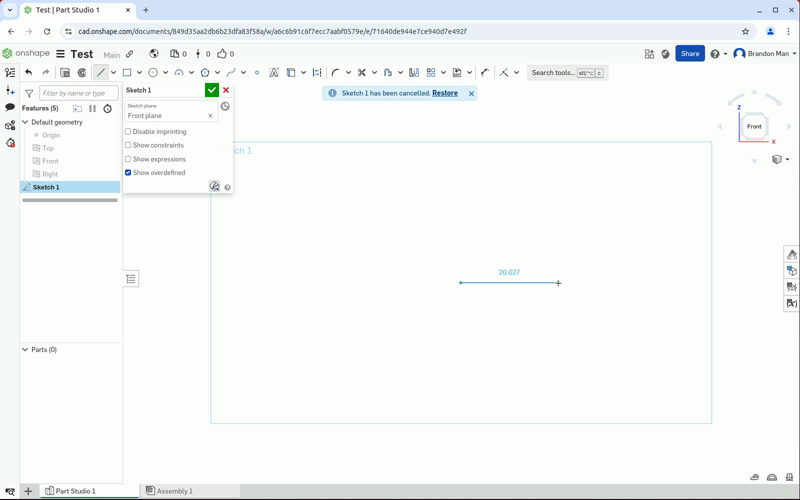
key_down(shift)
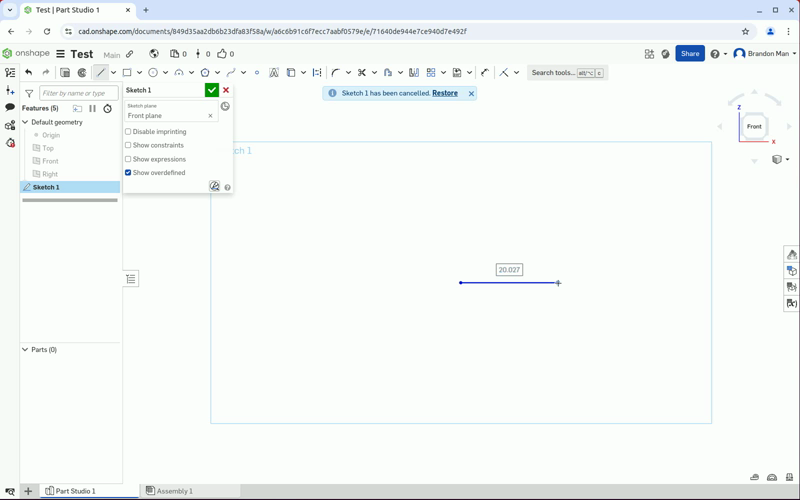
mouse_move(558, 185)
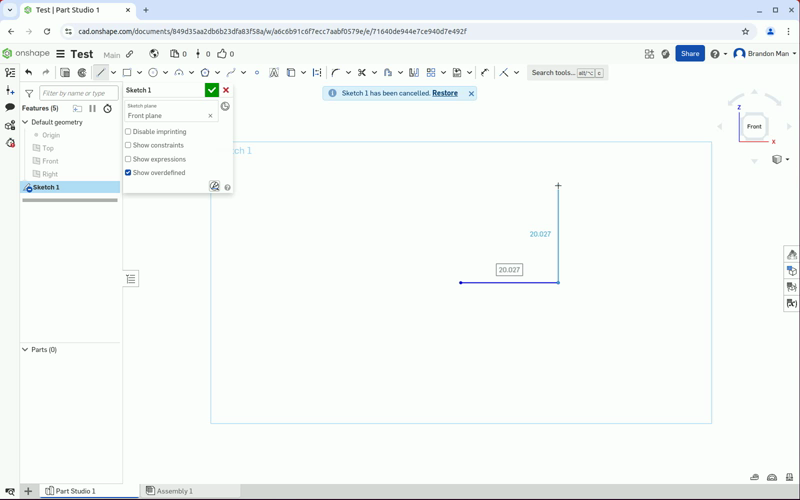
click(558, 185)
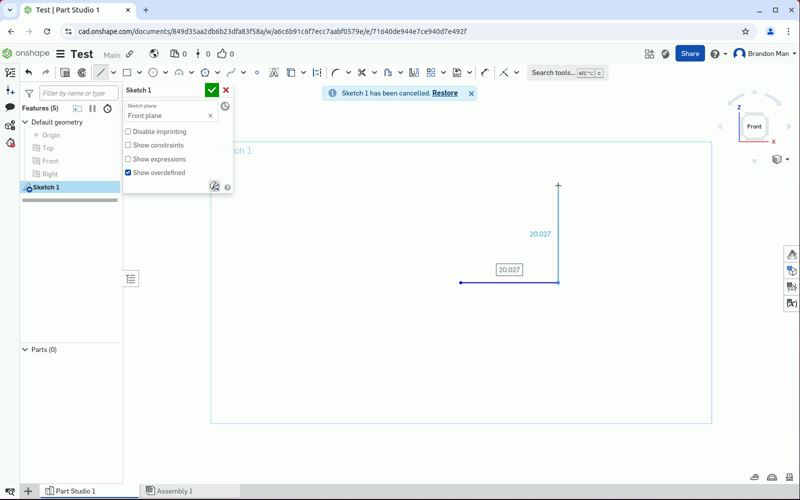
key_up(shift)
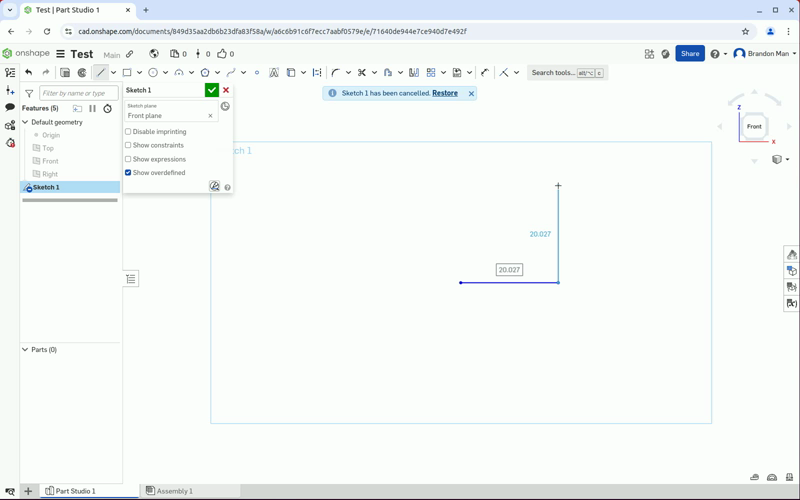
key_down(shift)
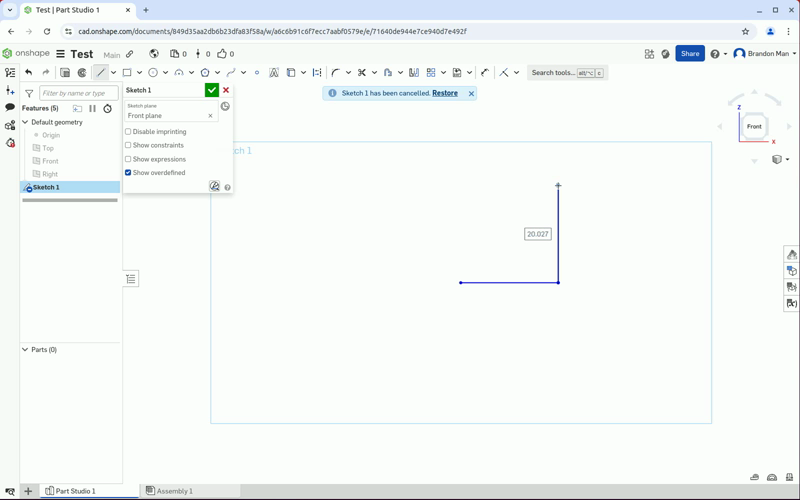
mouse_move(460, 185)
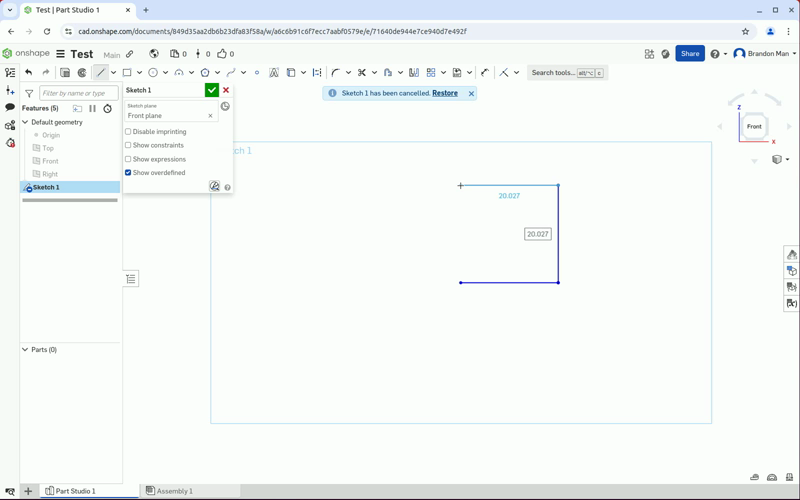
click(460, 185)
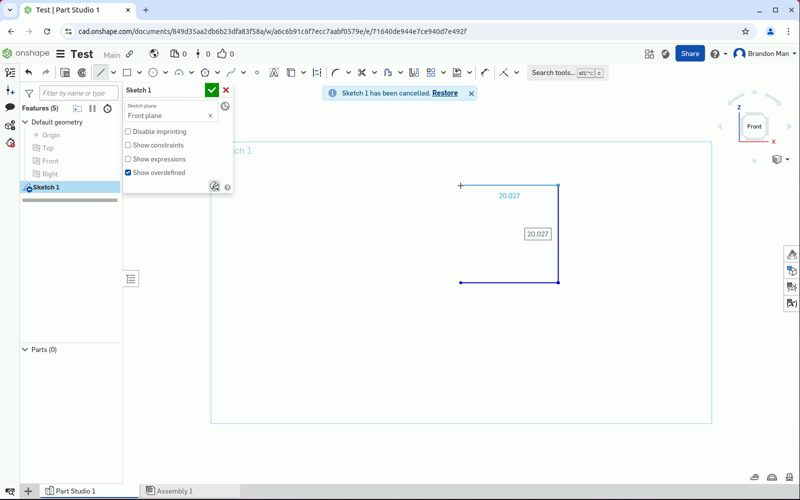
key_up(shift)
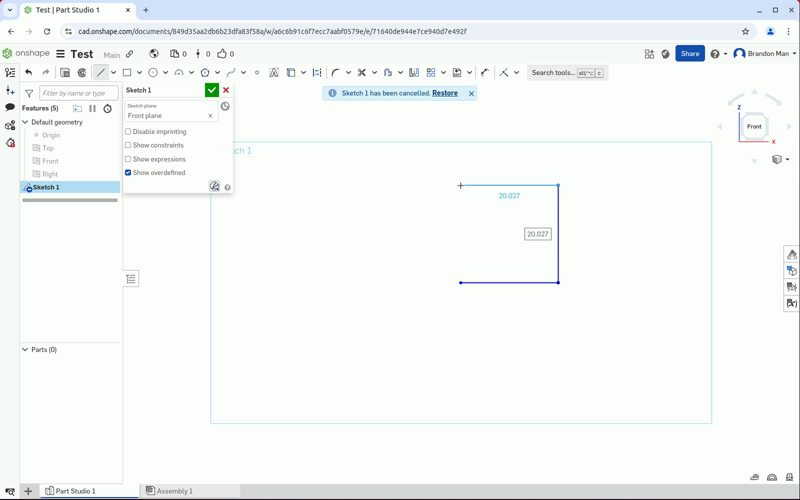
key_down(shift)
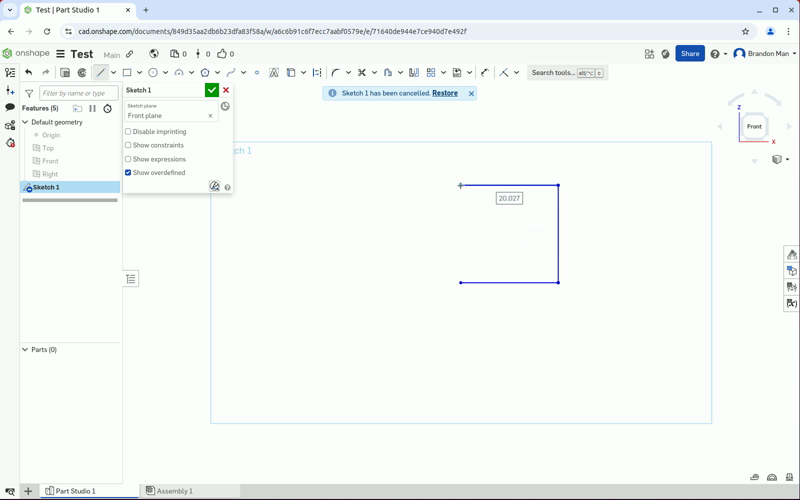
mouse_move(460, 282)
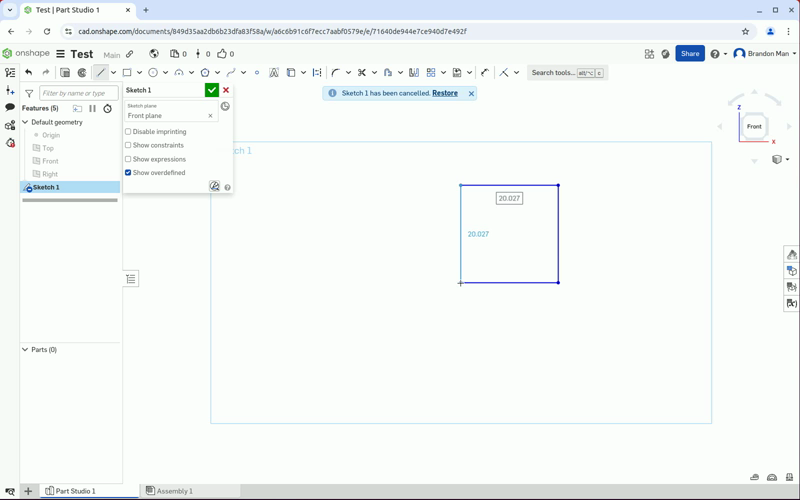
key_up(shift)
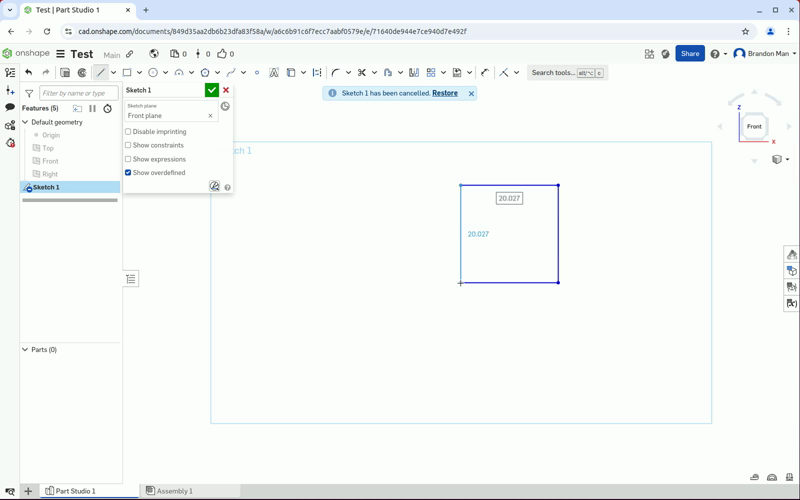
click(460, 282)
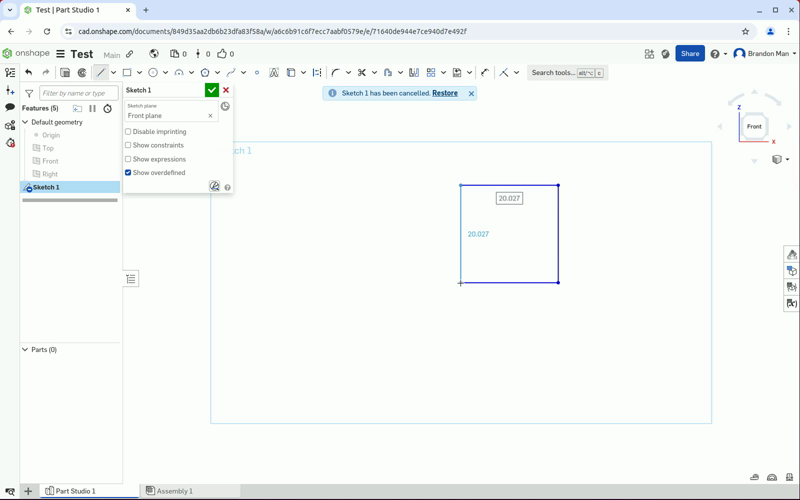
key(esc)
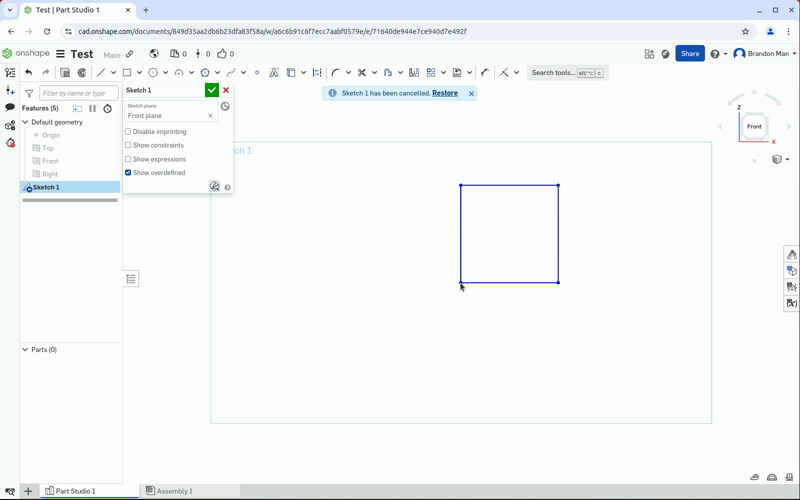
mouse_move(529, 245)
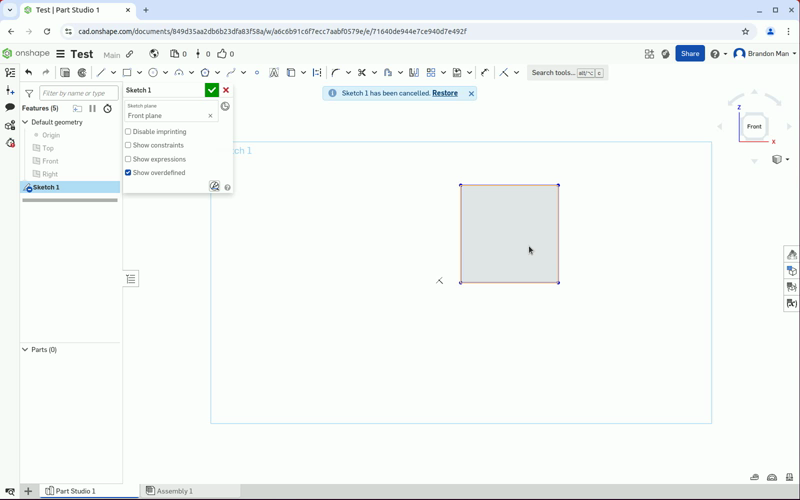
click(529, 245)
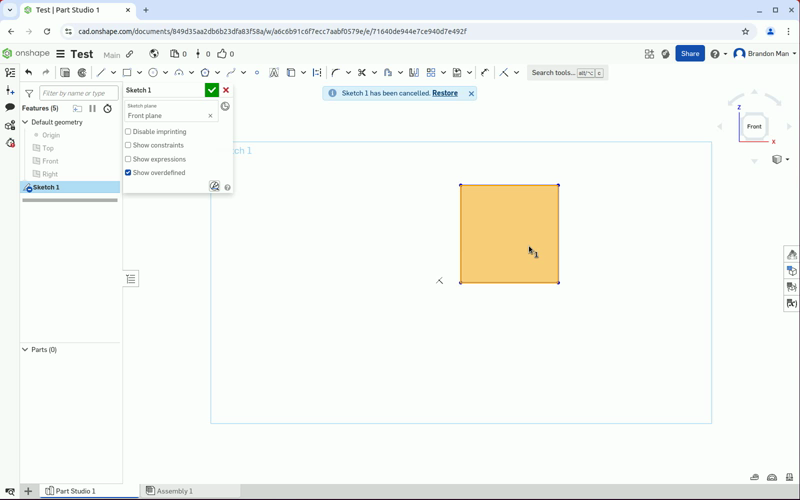
mouse_move(73, 352)
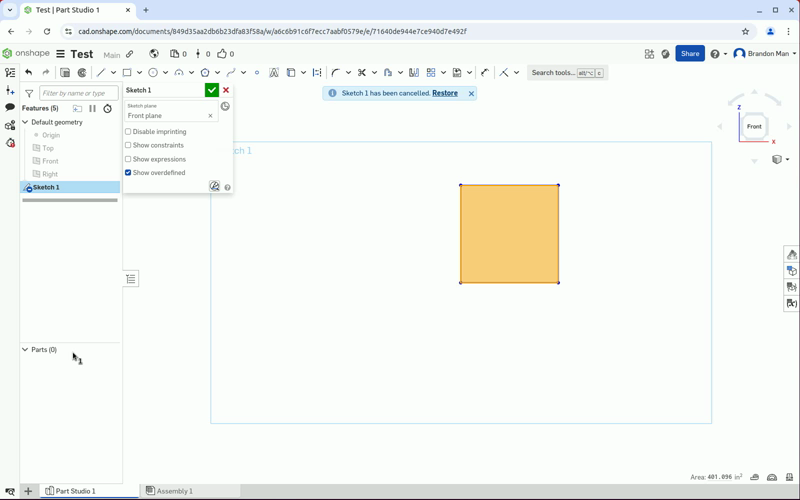
key(shift+y)
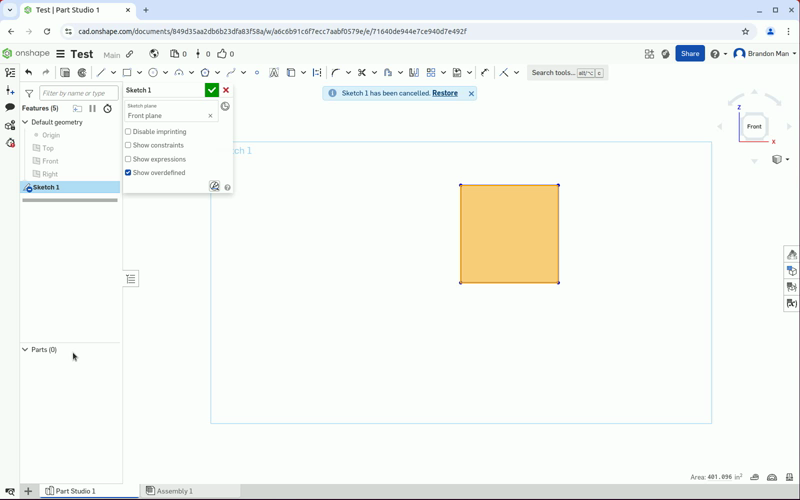
key(shift+e)
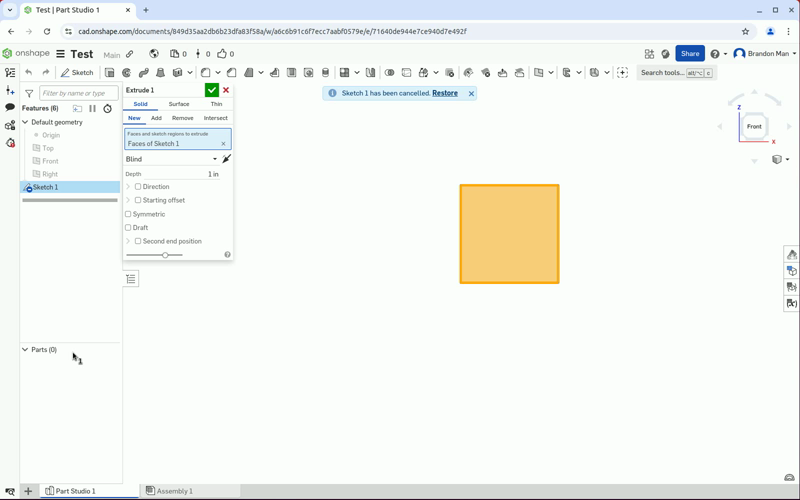
mouse_move(143, 106)
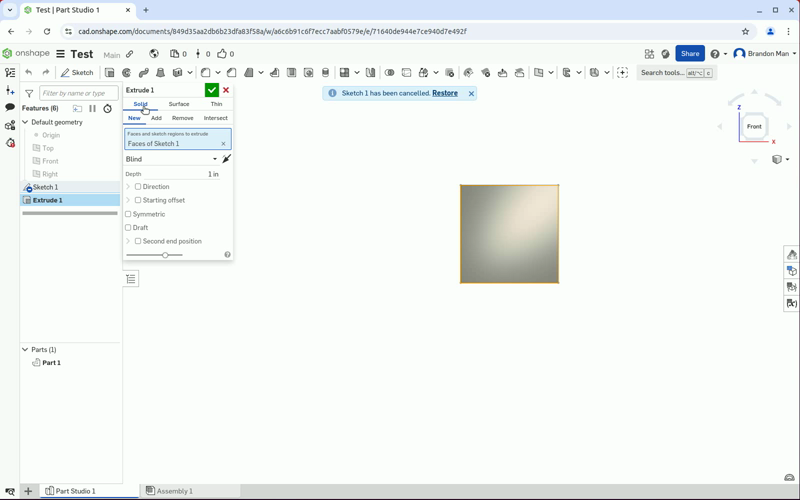
click(143, 106)
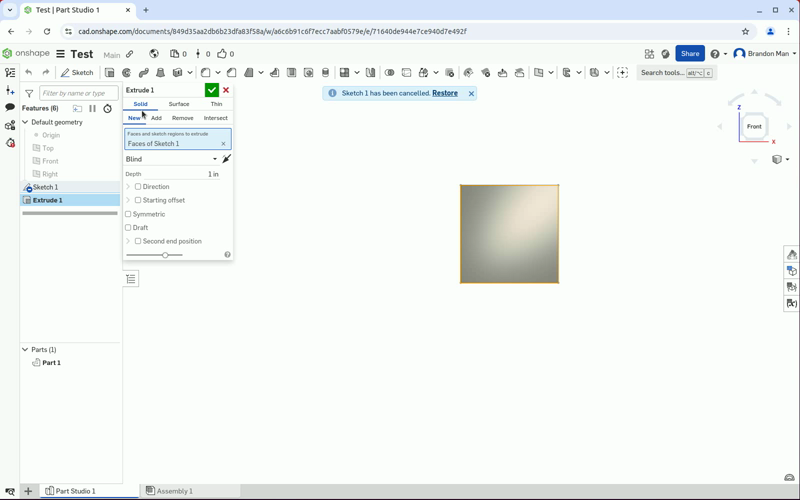
mouse_move(137, 120)
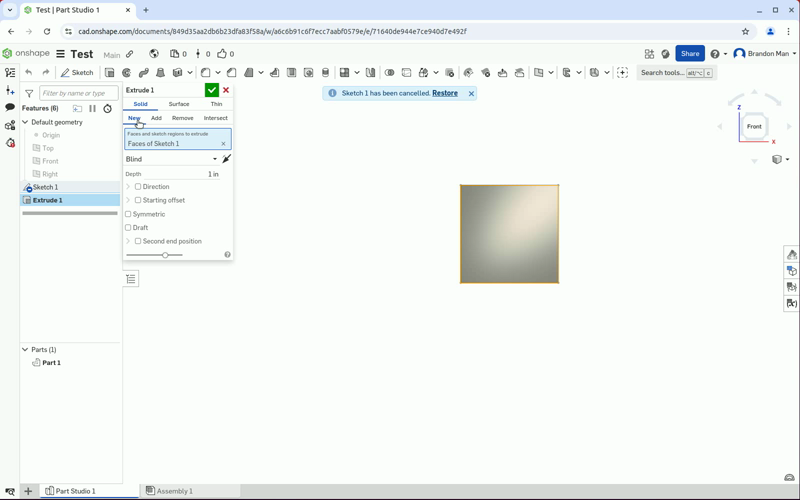
click(137, 120)
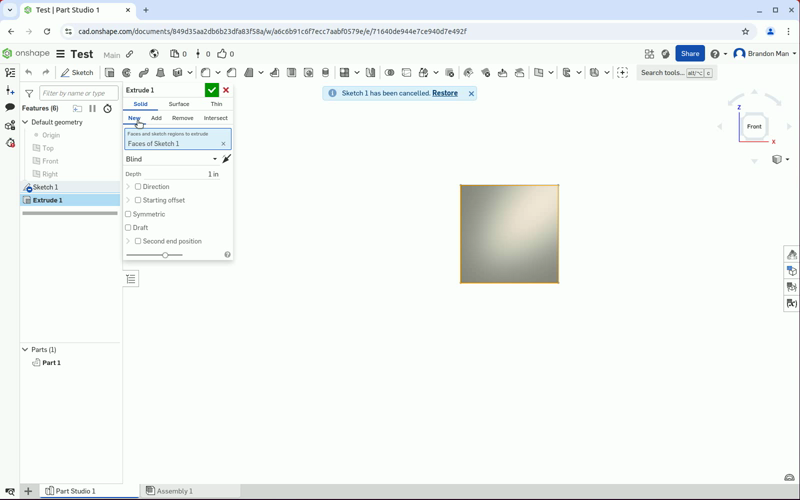
key(tab, 4)
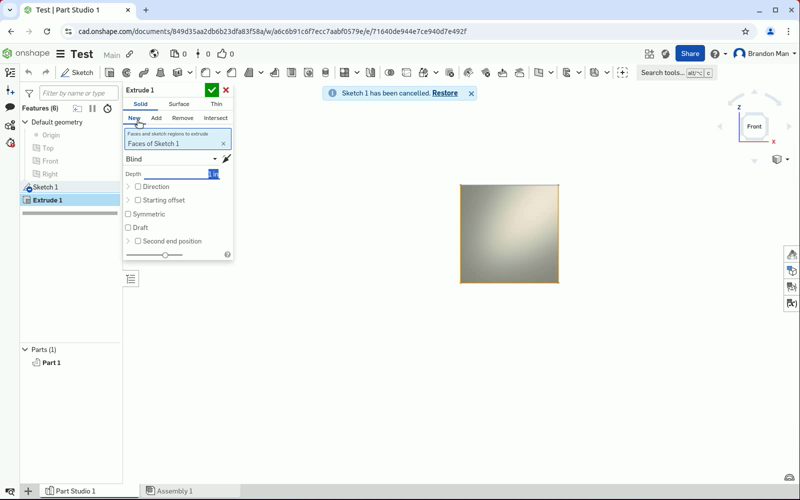
text(-23.108)
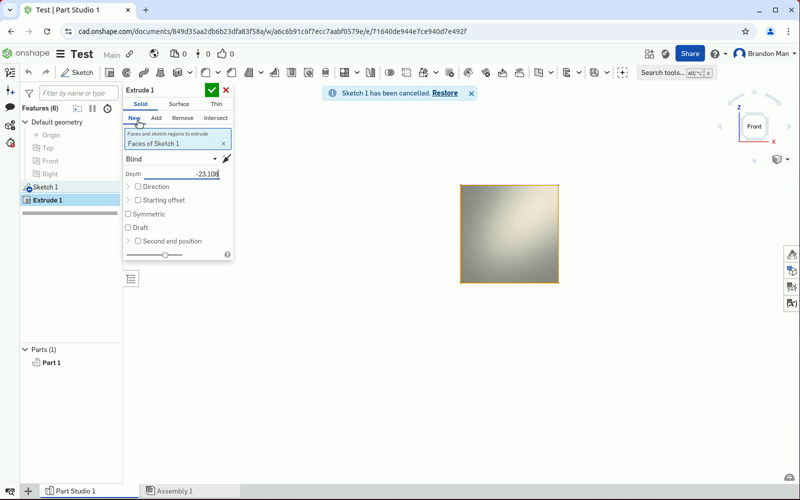
key(enter)
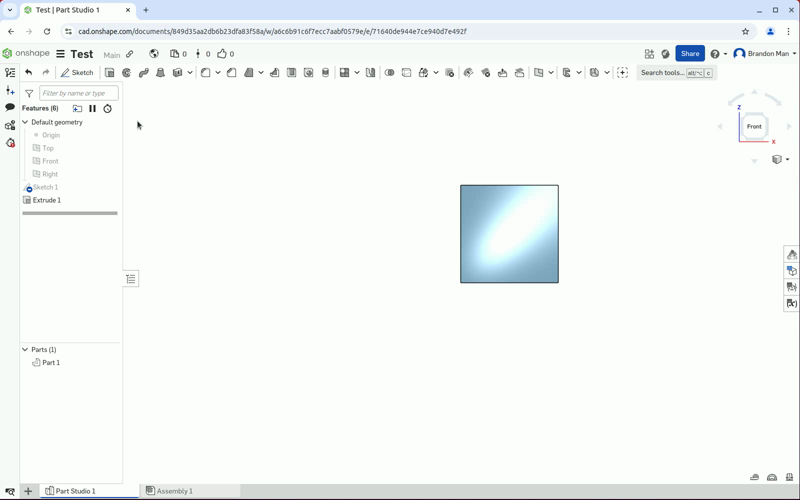
key(shift+h)
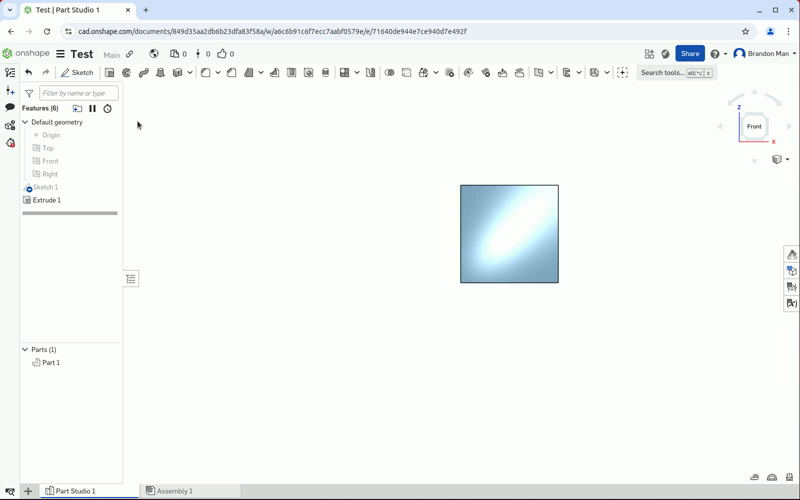
key(shift+h)
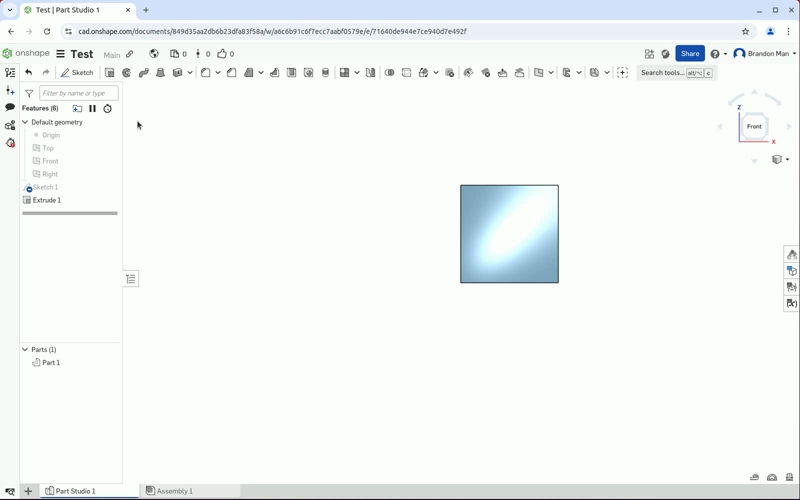
mouse_move(73, 189)
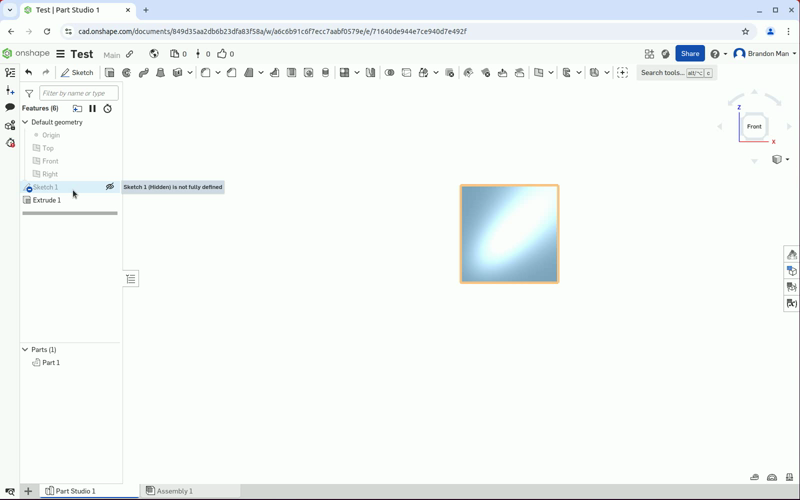
click(73, 189)
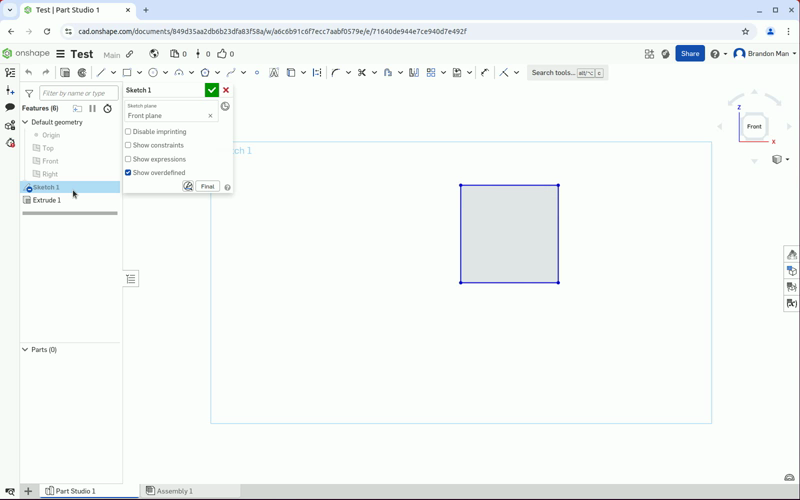
mouse_move(229, 92)
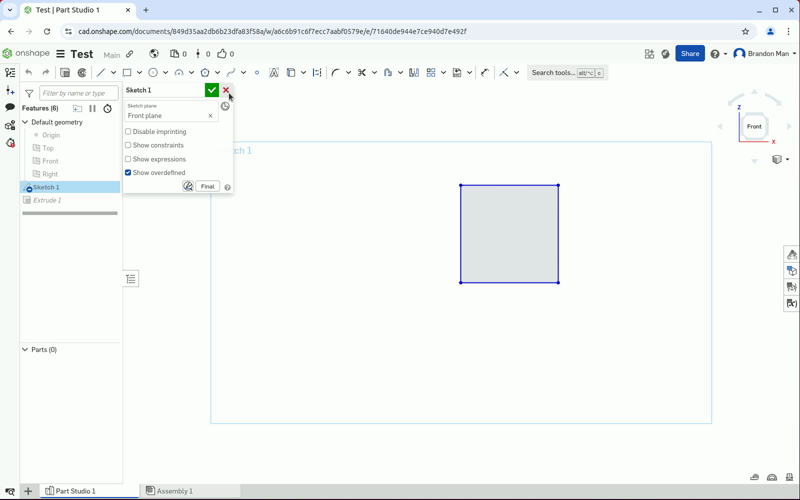
click(229, 92)
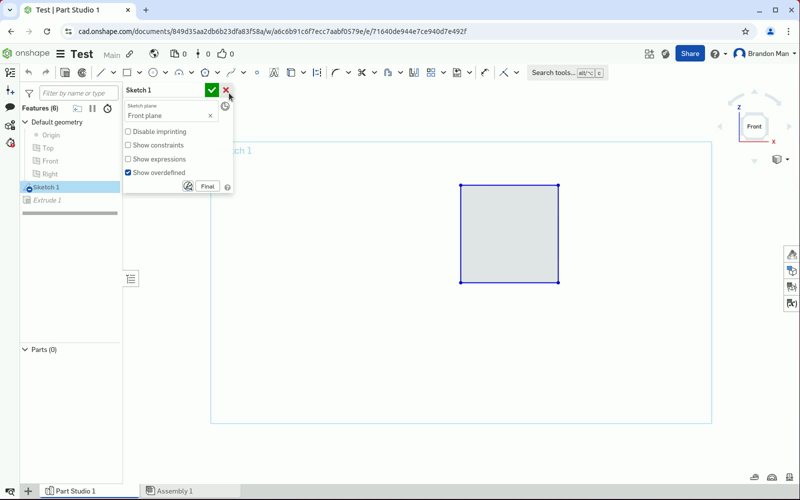
key(shift+s)
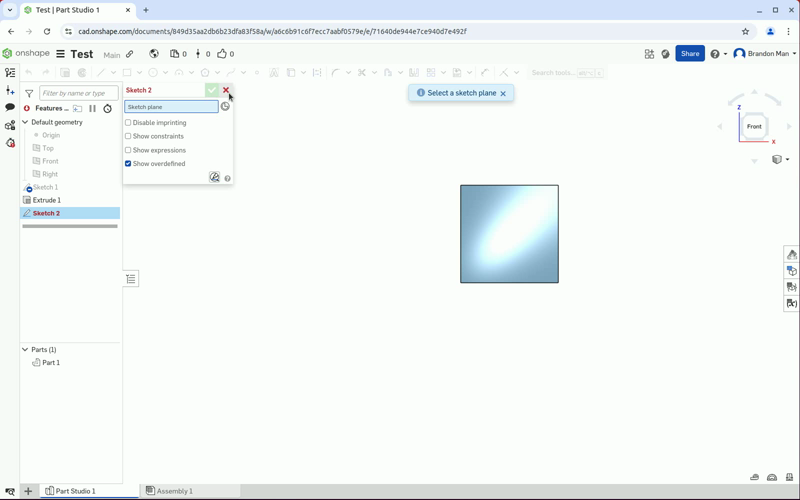
mouse_move(73, 163)
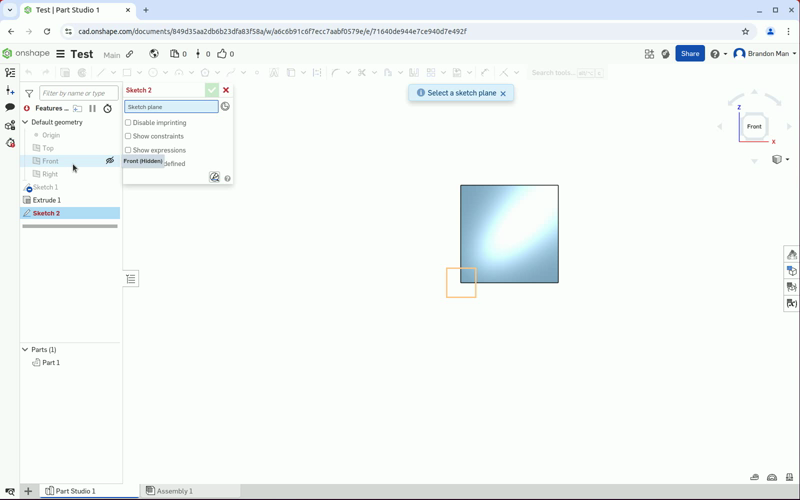
click(73, 163)
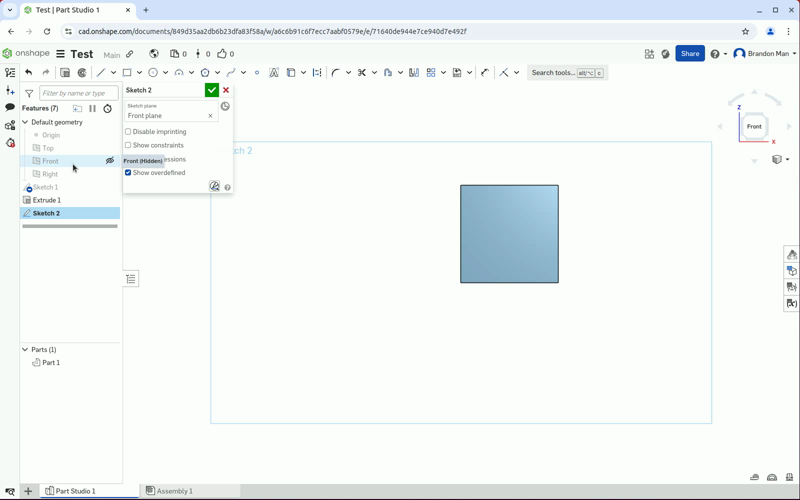
mouse_move(73, 352)
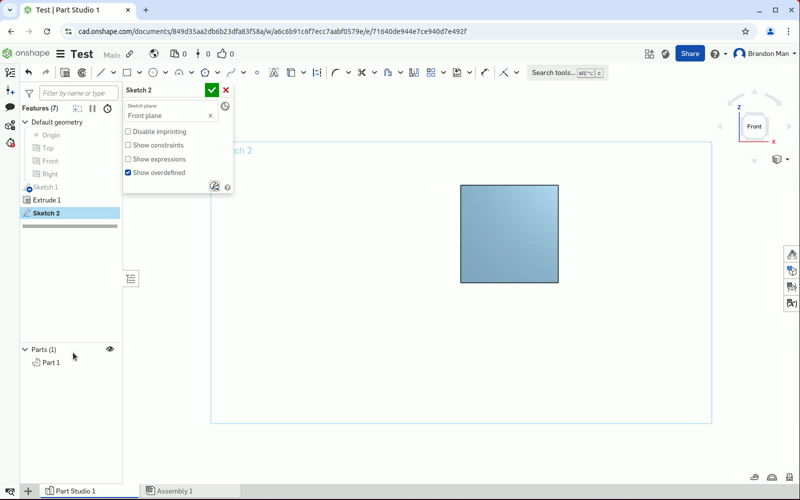
key(y)
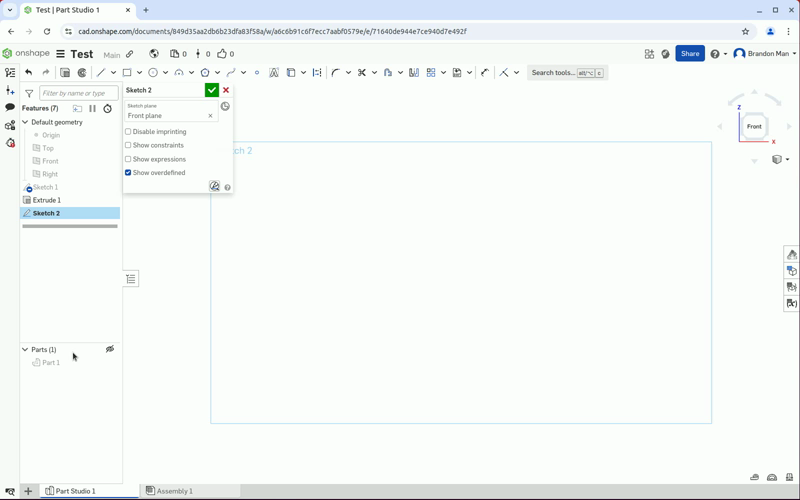
key(a)
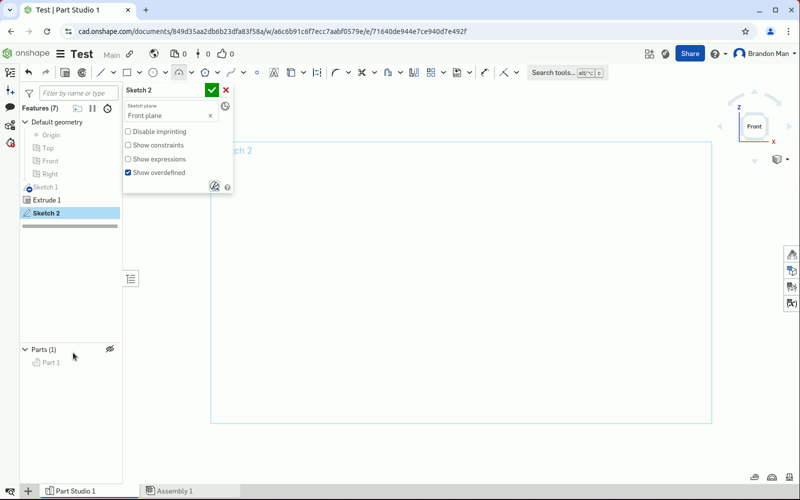
key_down(shift)
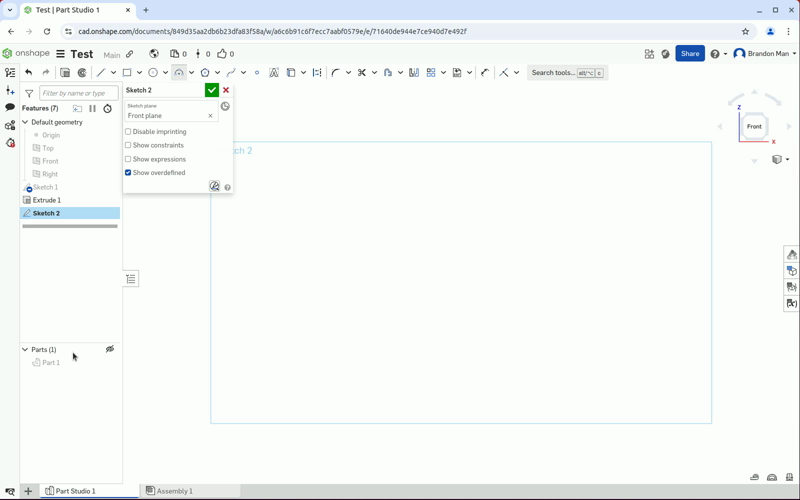
mouse_move(493, 282)
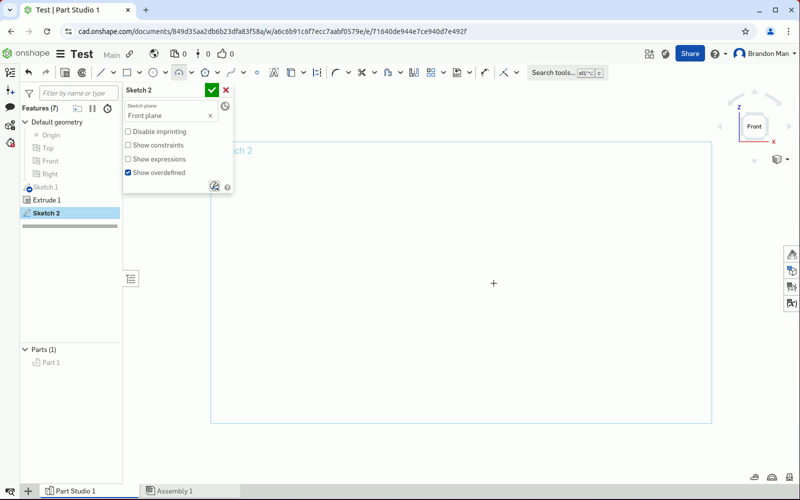
click(493, 282)
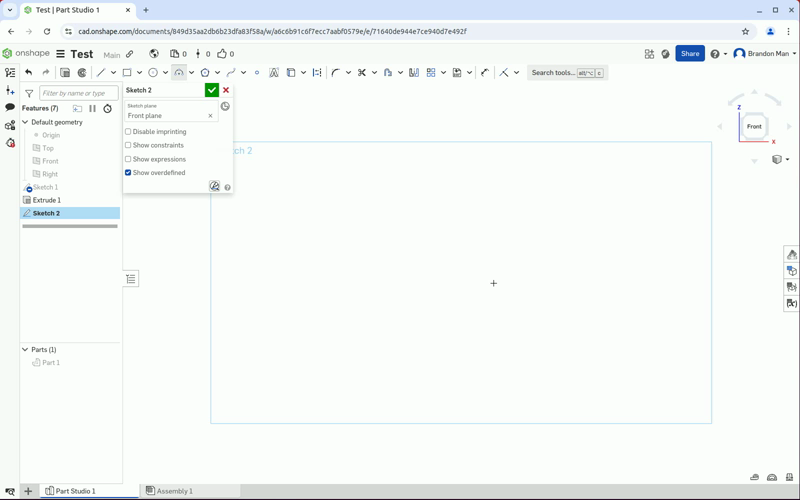
key_up(shift)
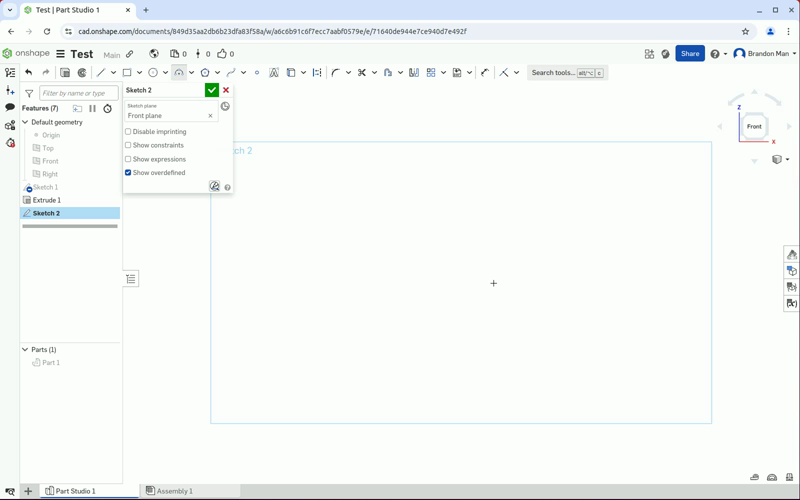
key_down(shift)
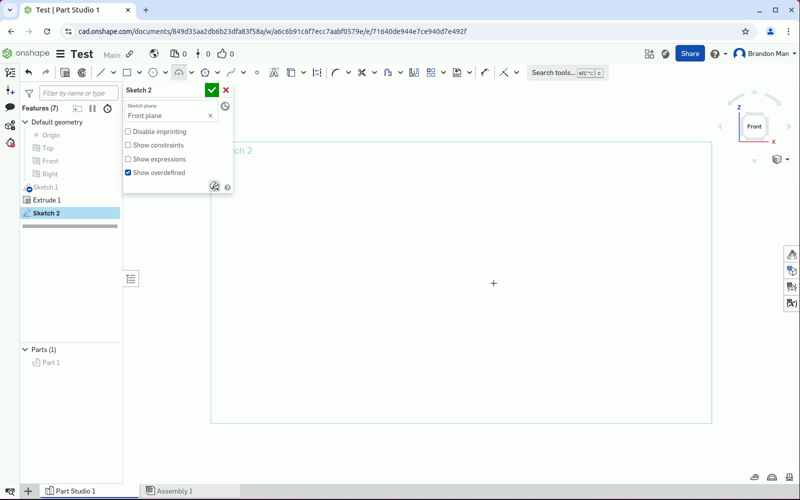
mouse_move(519, 282)
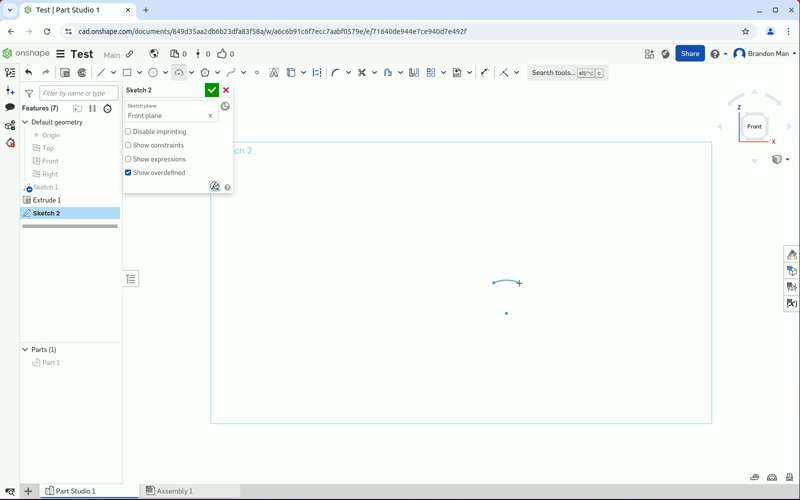
click(519, 282)
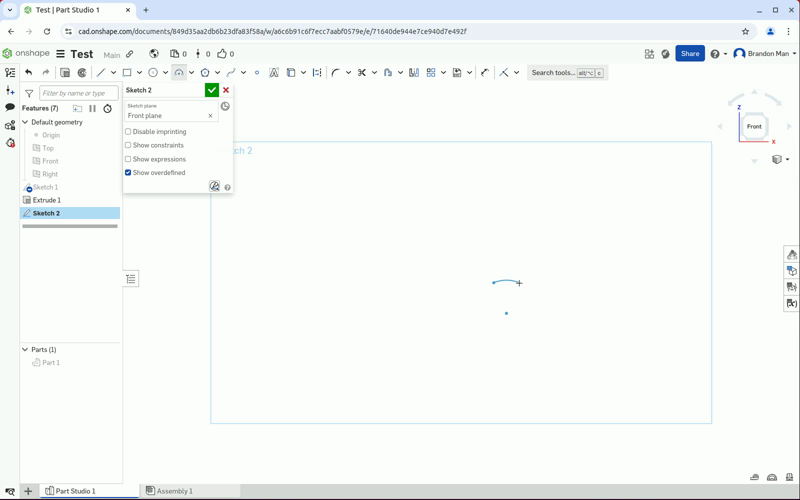
mouse_move(506, 295)
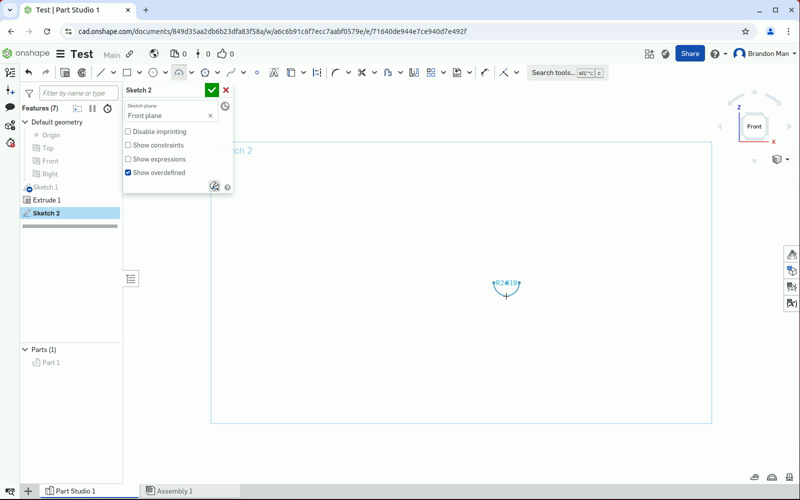
click(506, 295)
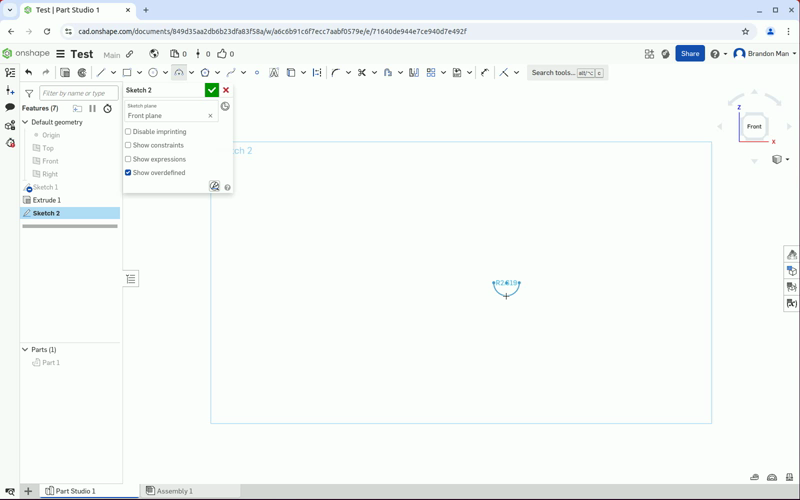
key_up(shift)
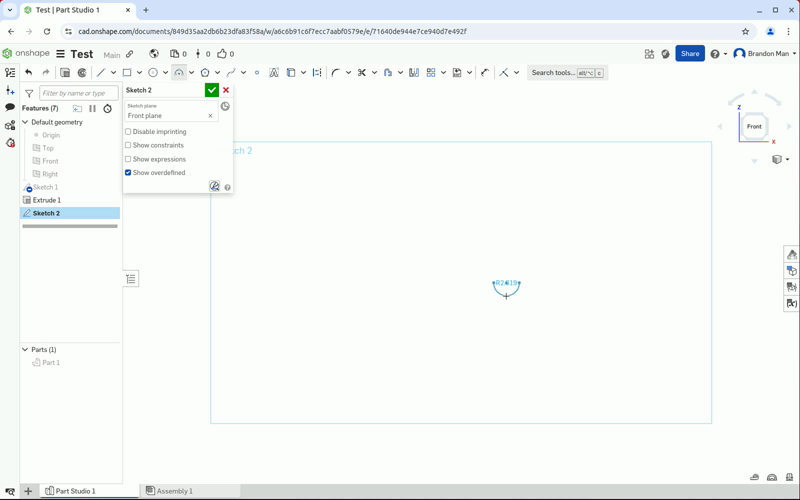
key(esc)
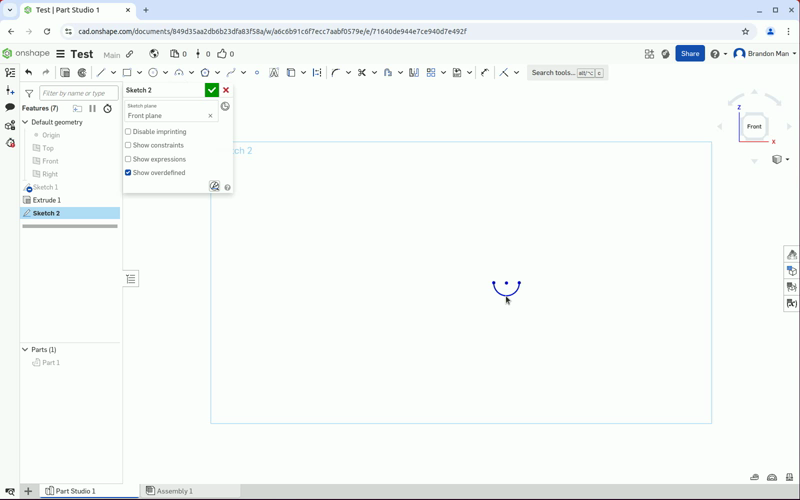
key(l)
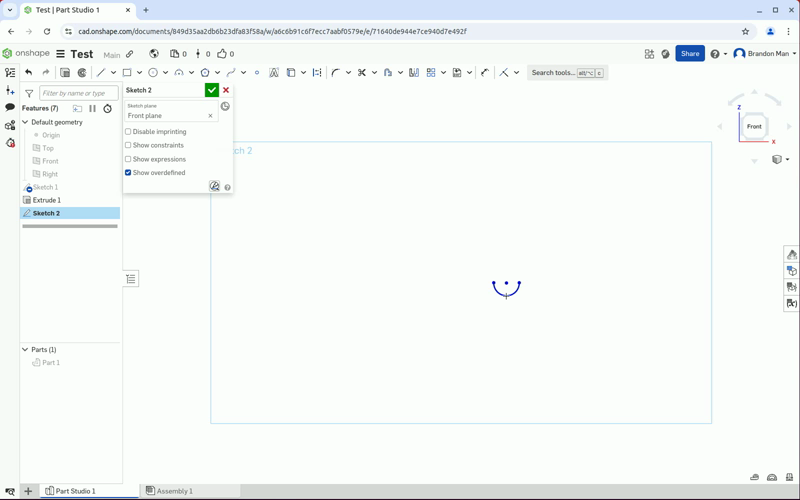
mouse_move(519, 282)
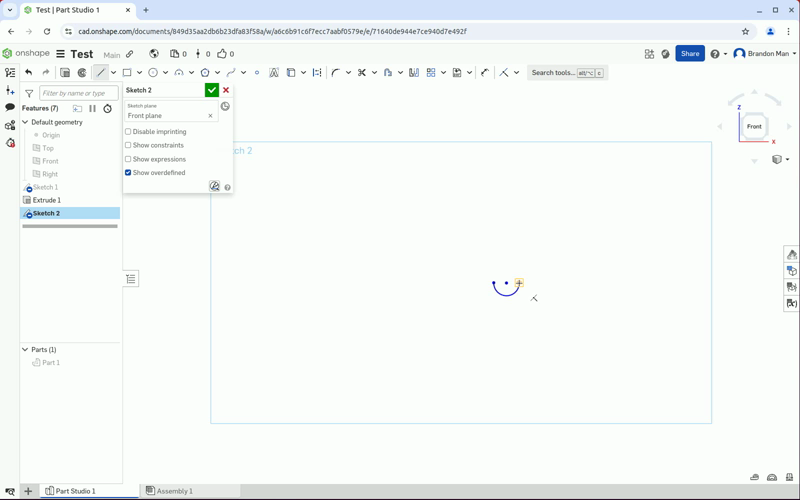
click(519, 282)
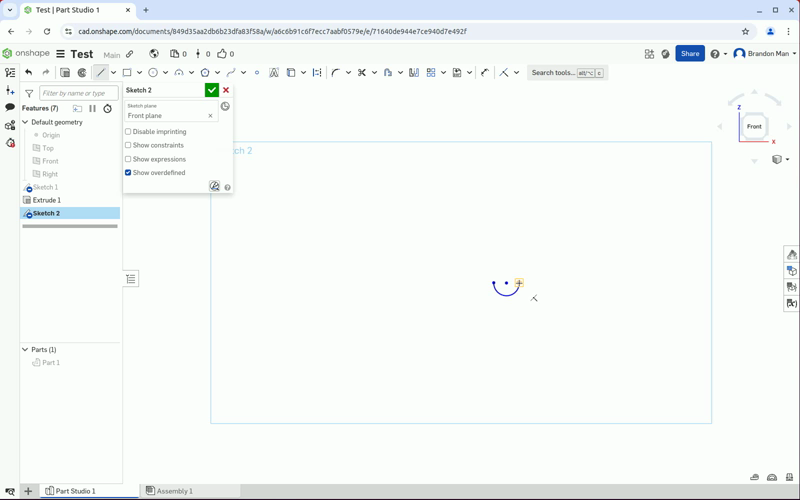
mouse_move(549, 282)
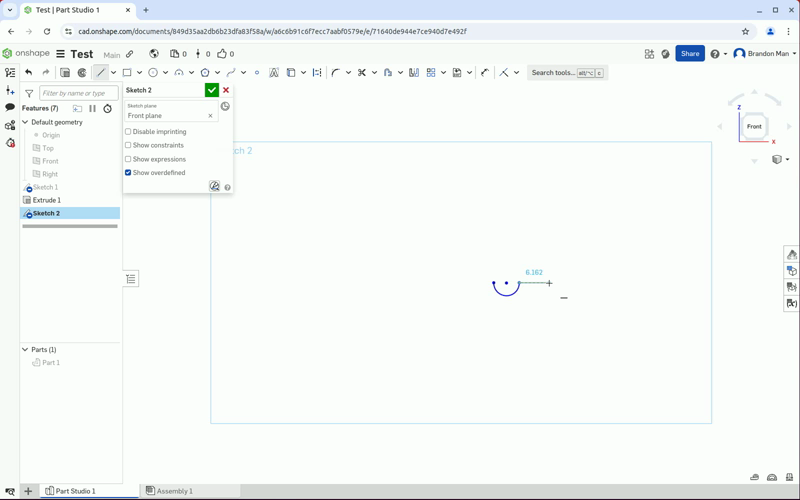
key_down(shift)
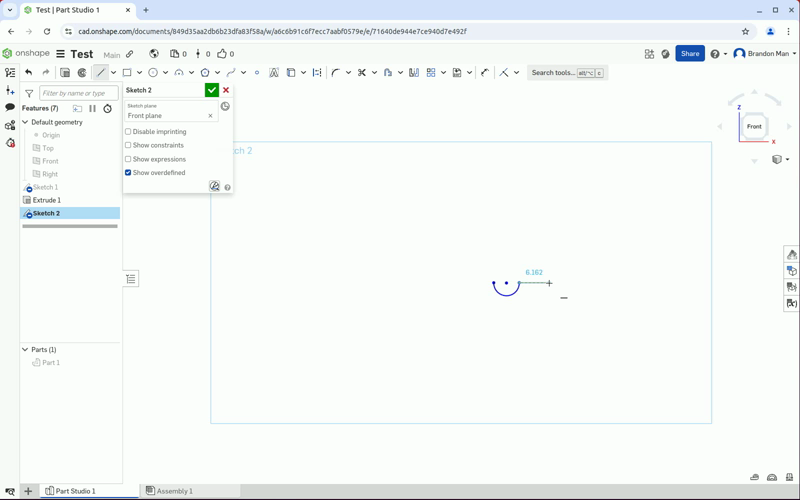
mouse_move(493, 282)
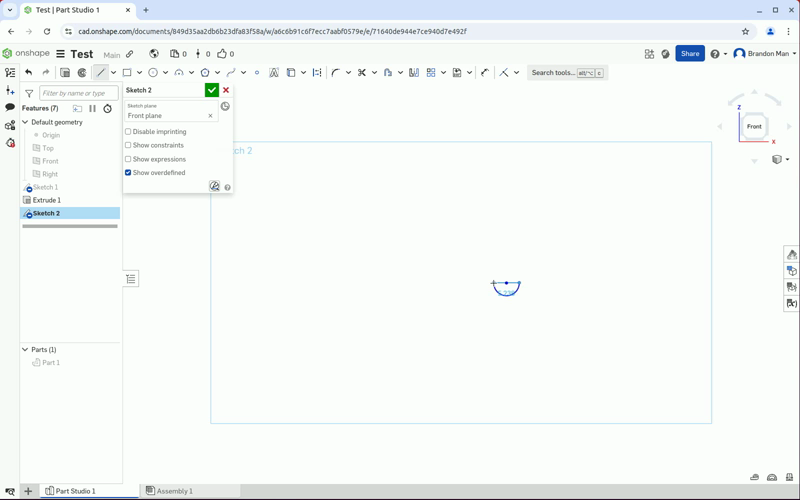
key_up(shift)
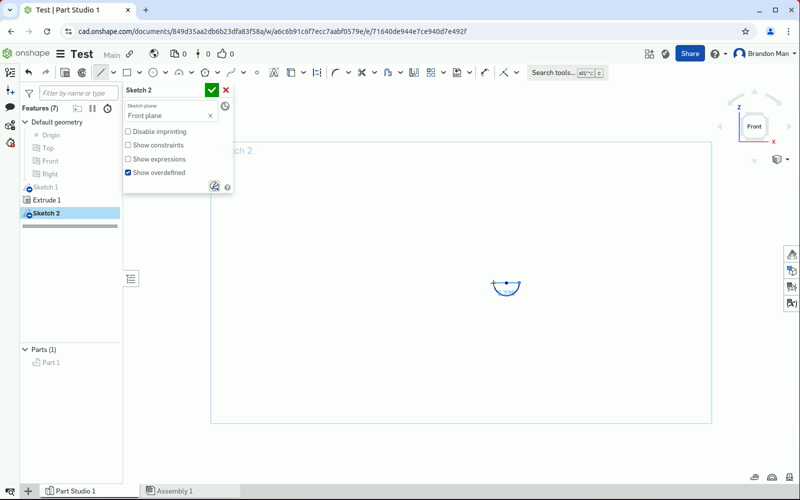
click(493, 282)
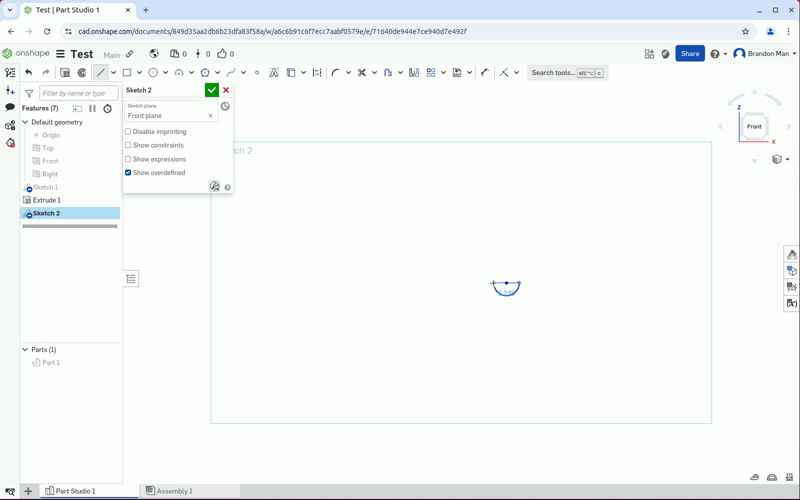
key(esc)
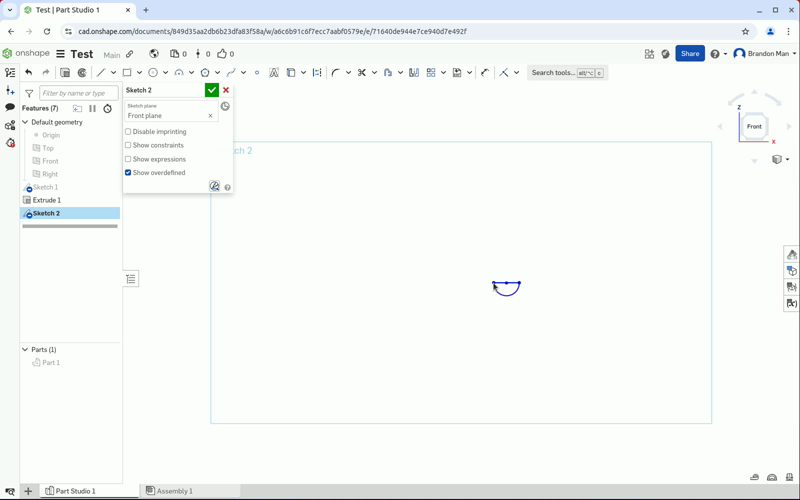
mouse_move(507, 294)
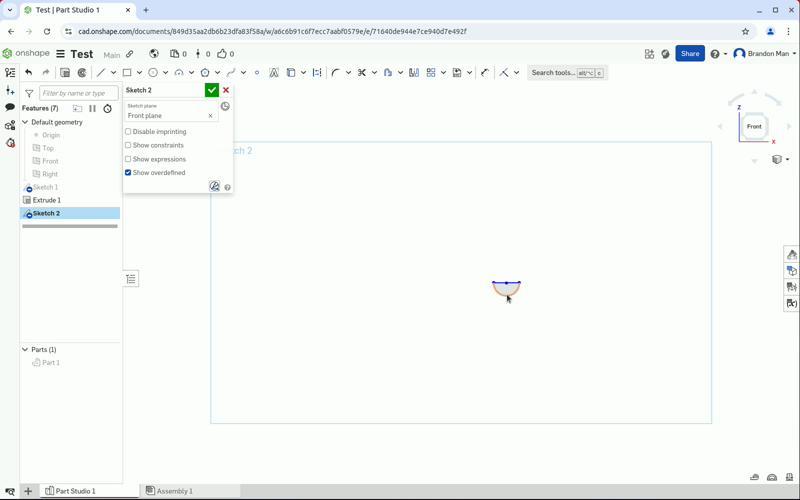
scroll(6)
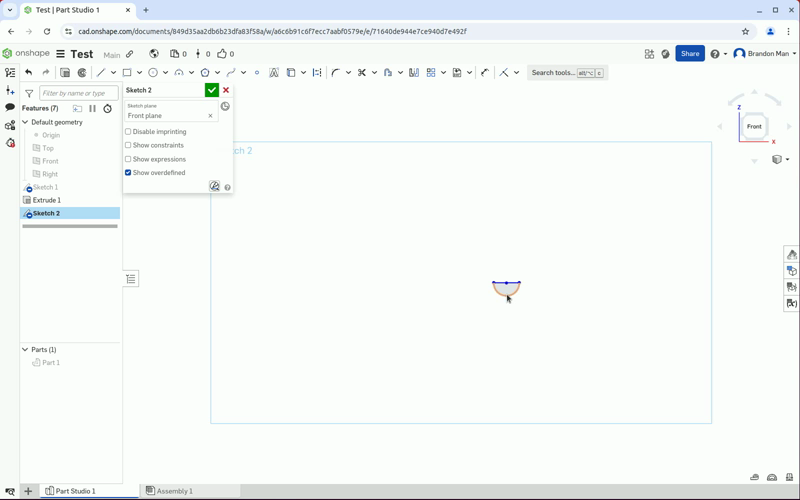
scroll(6)
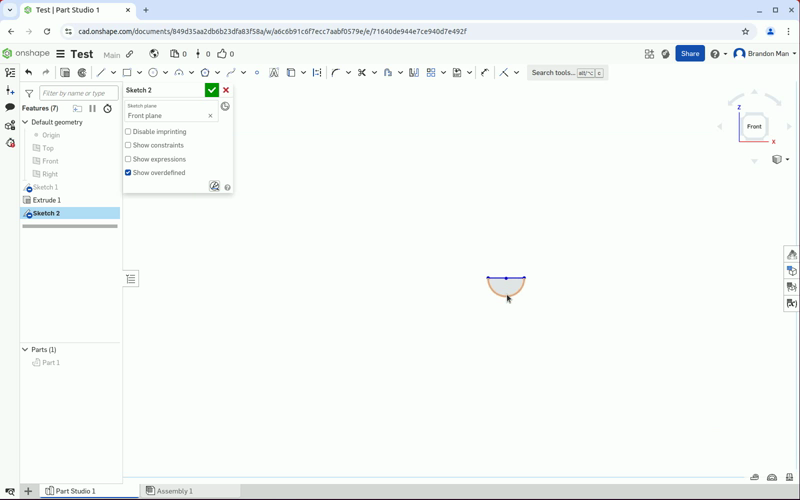
scroll(6)
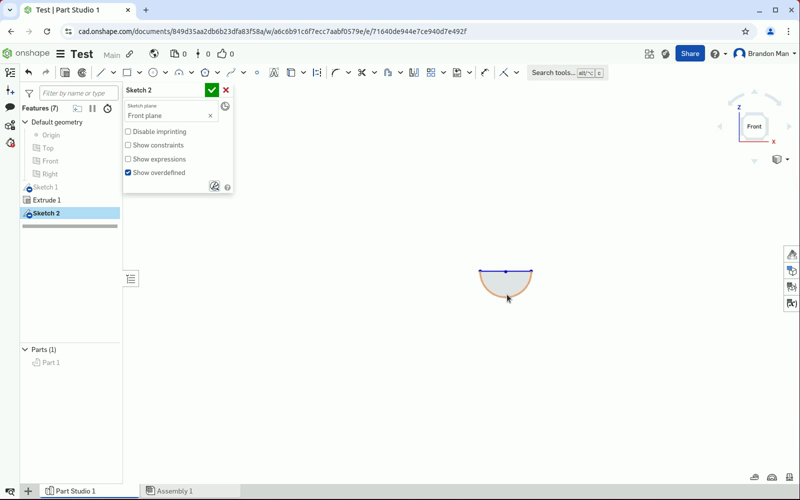
scroll(6)
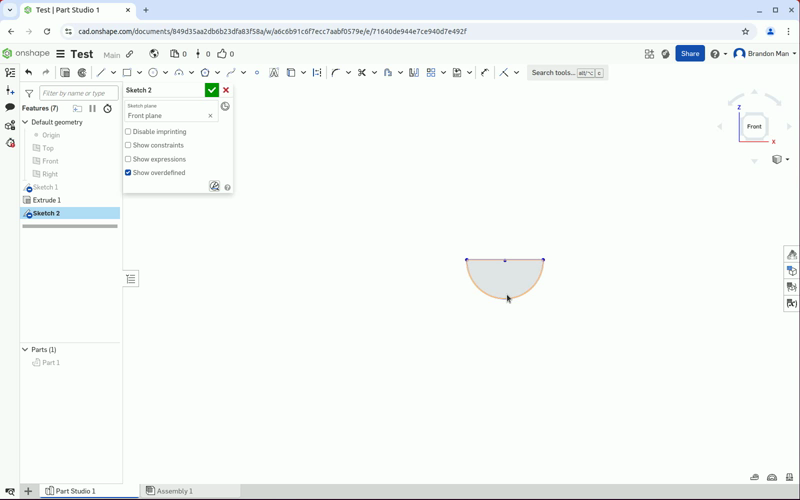
scroll(6)
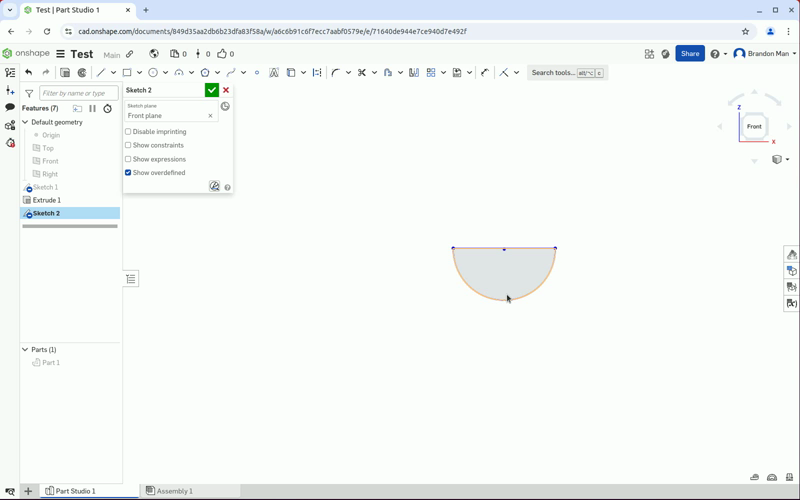
scroll(6)
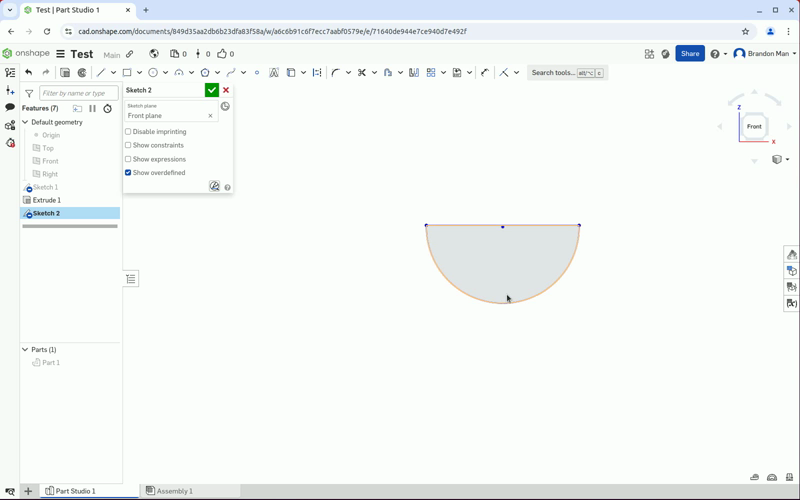
scroll(6)
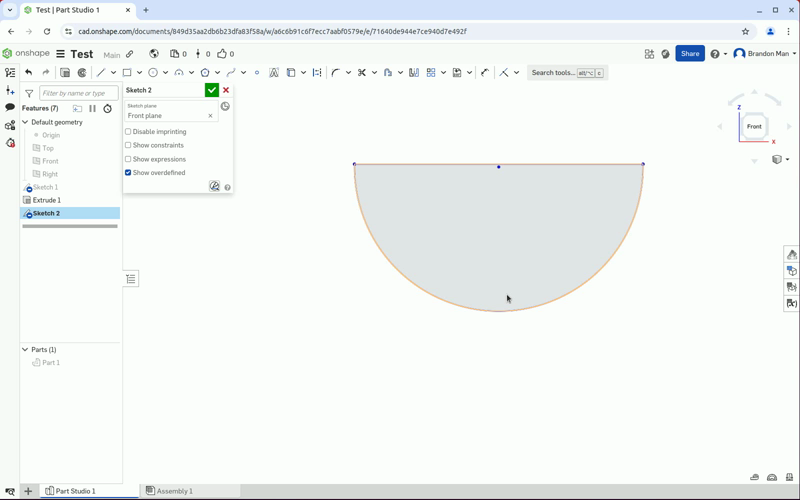
click(507, 294)
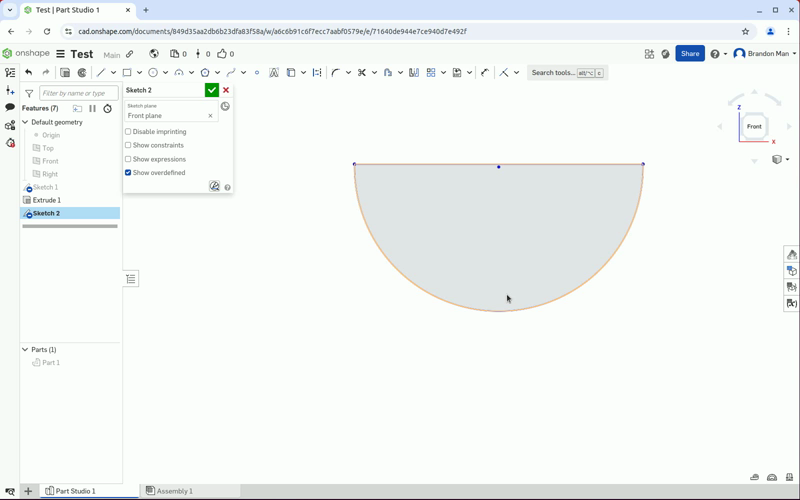
scroll(-6)
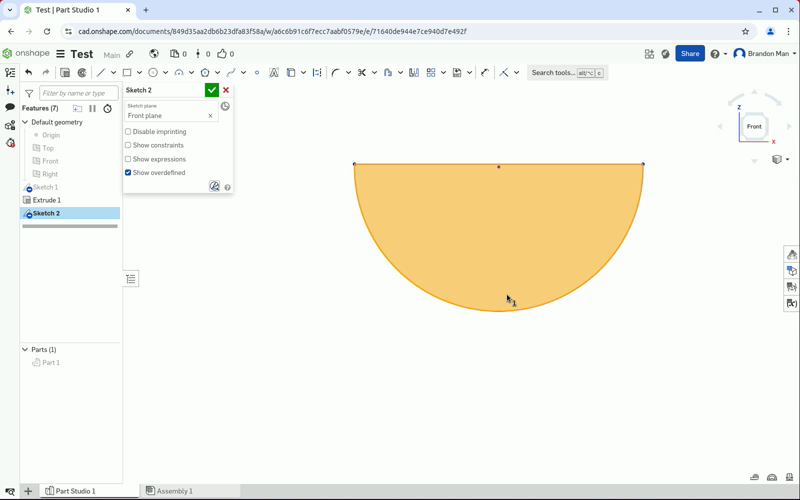
scroll(-6)
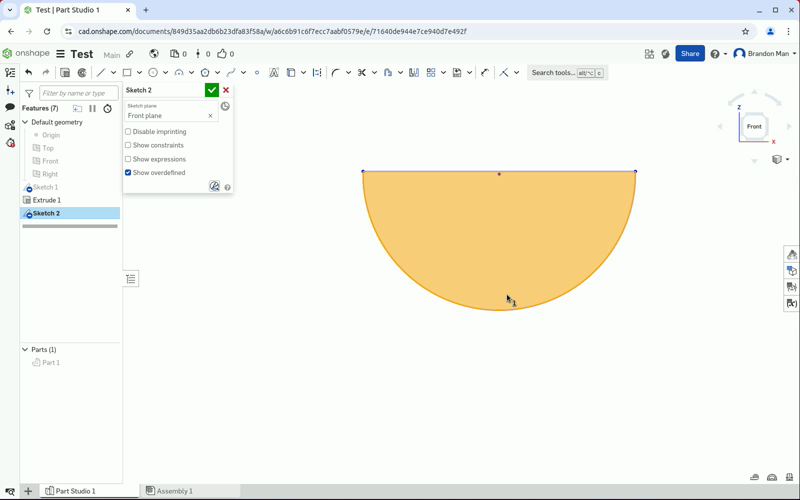
scroll(-6)
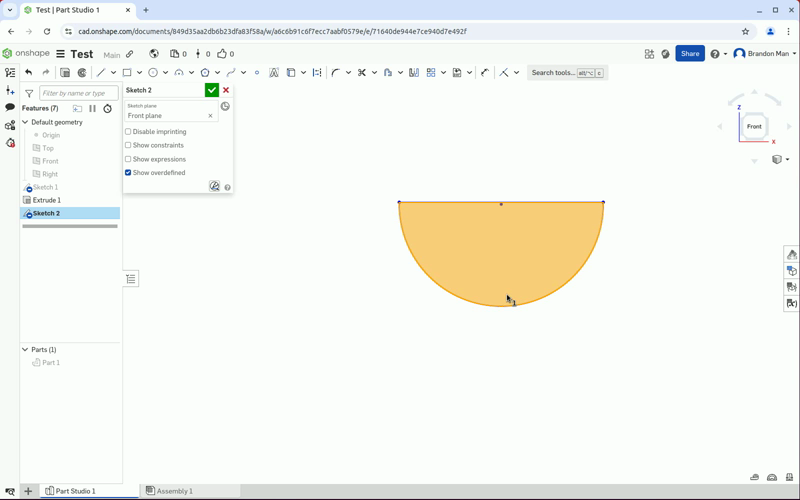
scroll(-6)
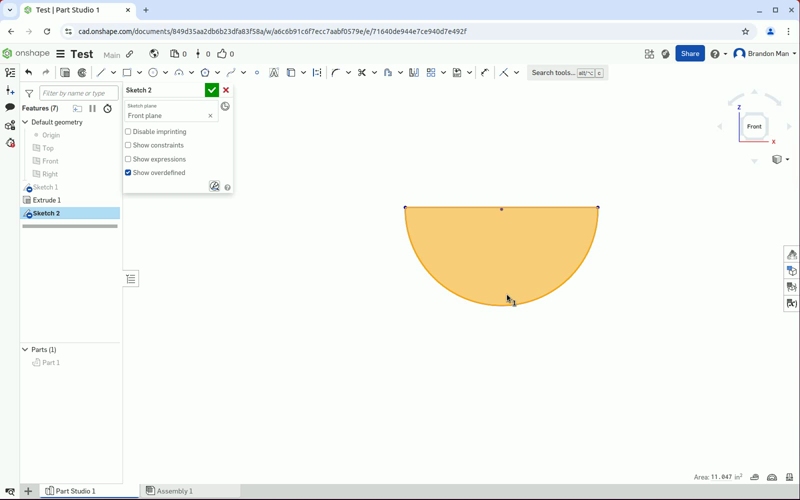
scroll(-6)
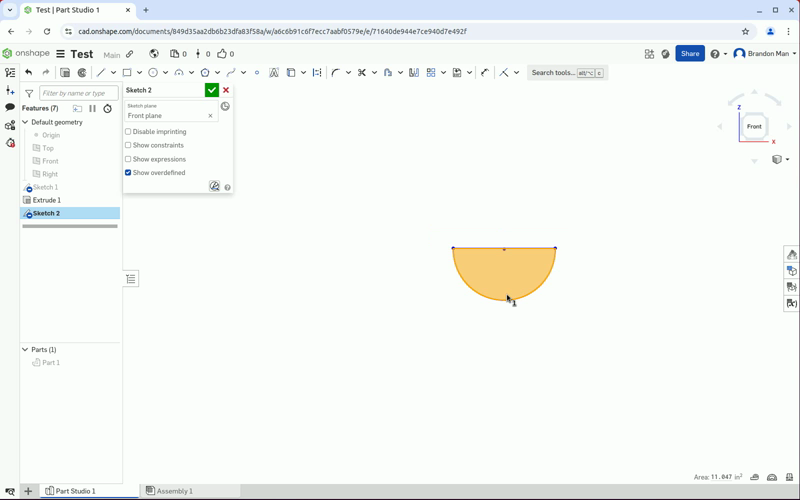
scroll(-6)
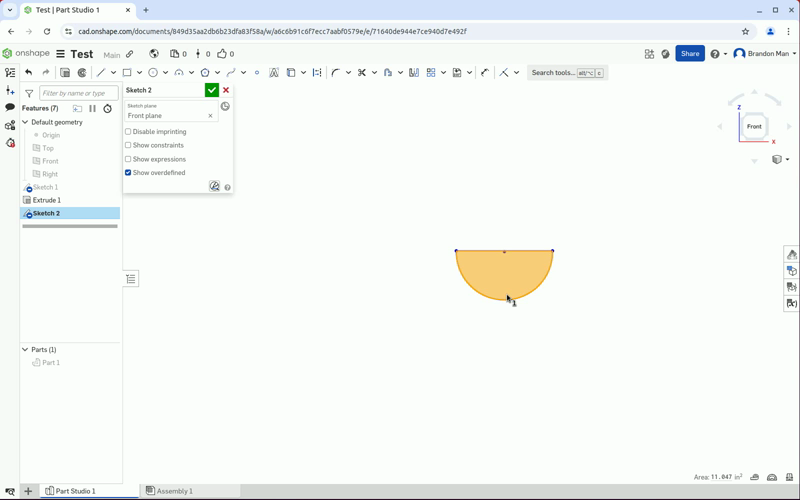
scroll(-6)
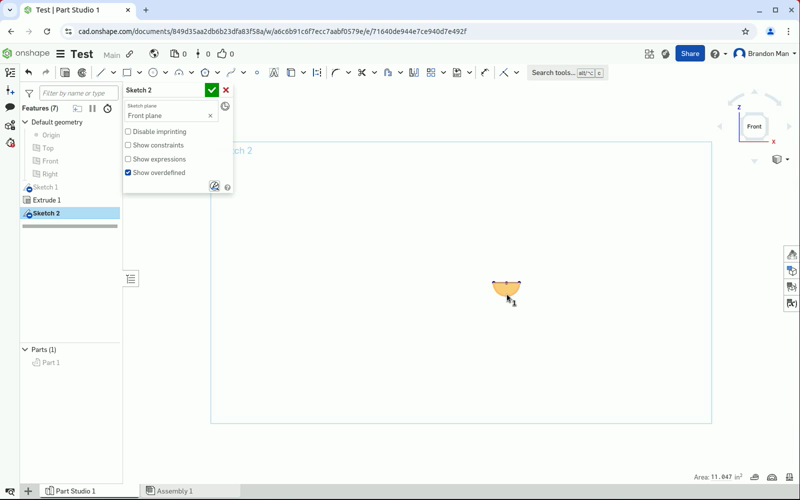
mouse_move(73, 352)
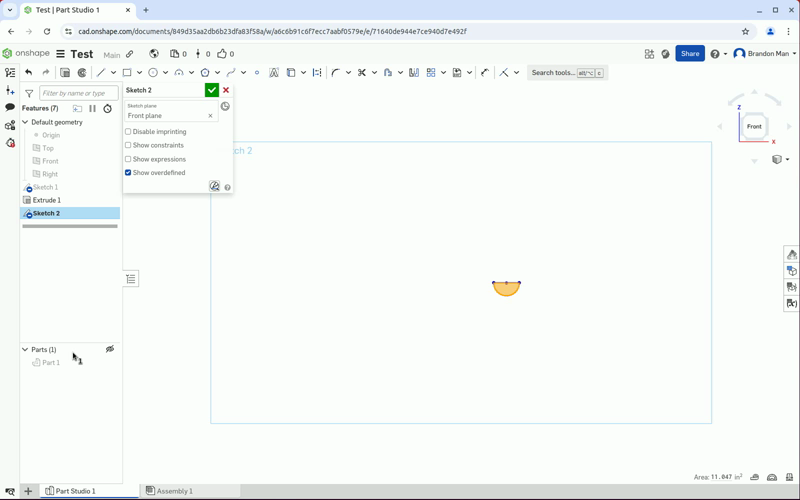
key(shift+y)
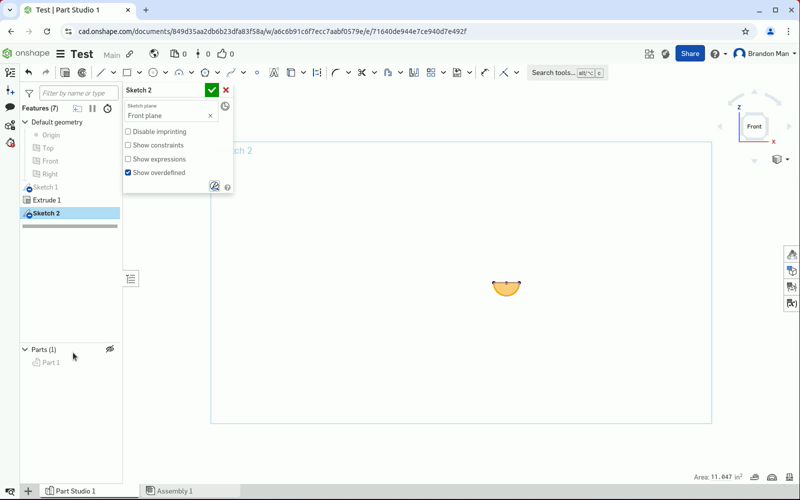
key(shift+e)
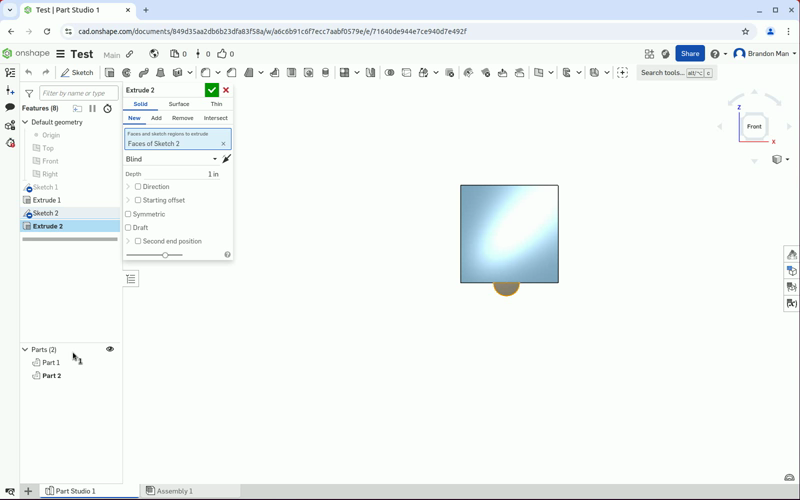
mouse_move(143, 106)
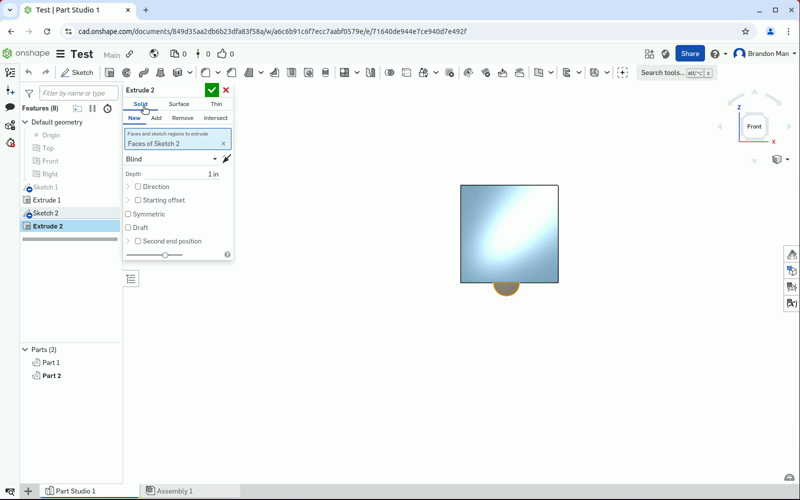
click(143, 106)
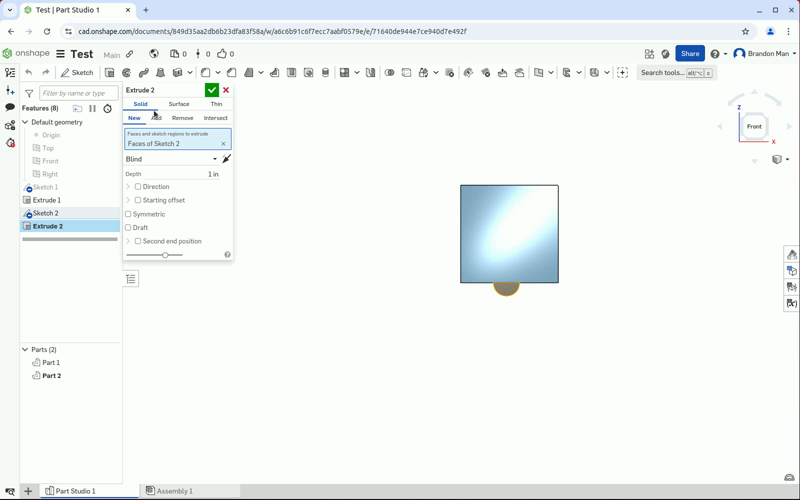
mouse_move(186, 120)
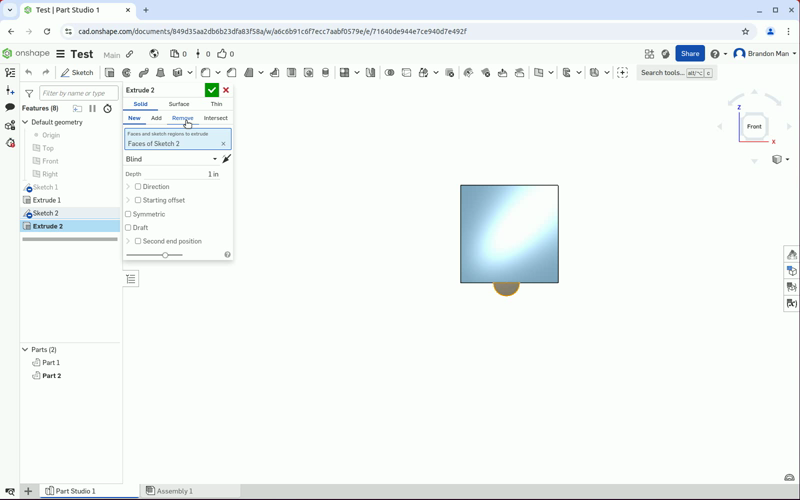
click(186, 120)
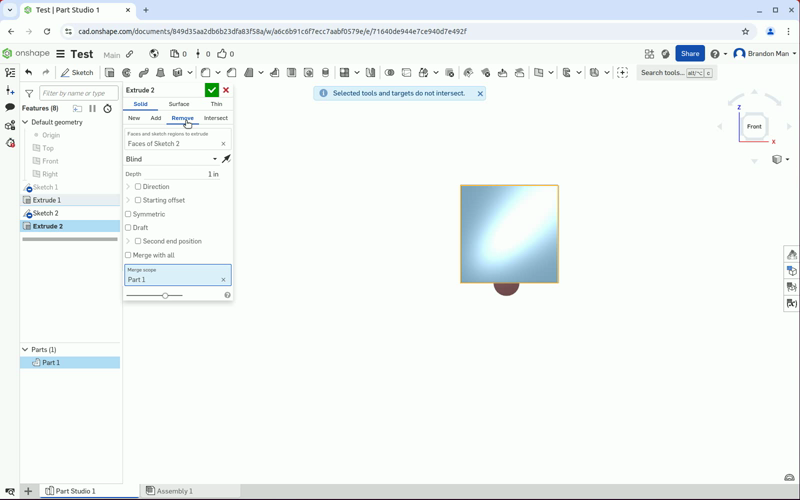
key(tab, 4)
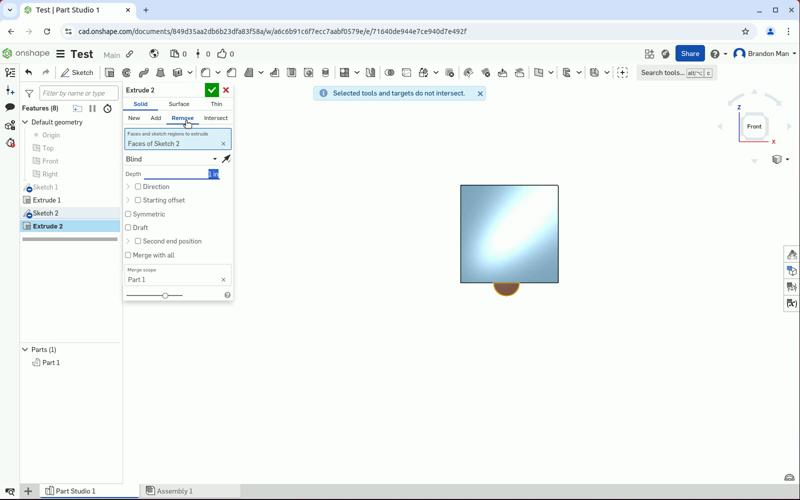
text(23.108)
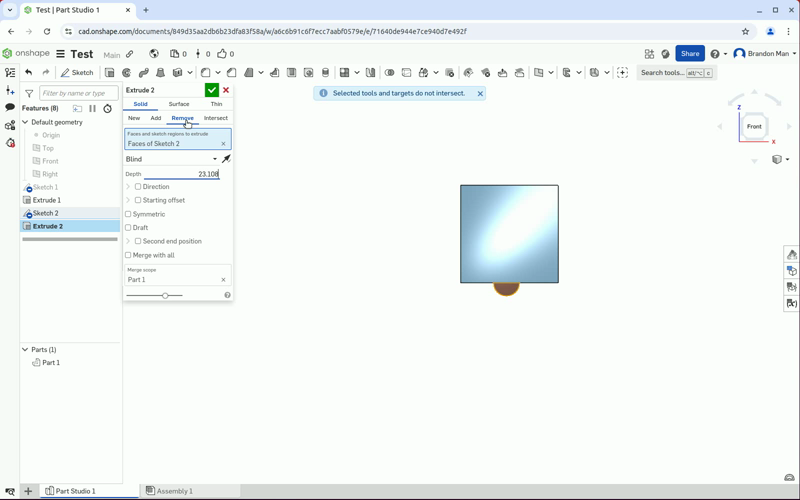
key(tab, 6)
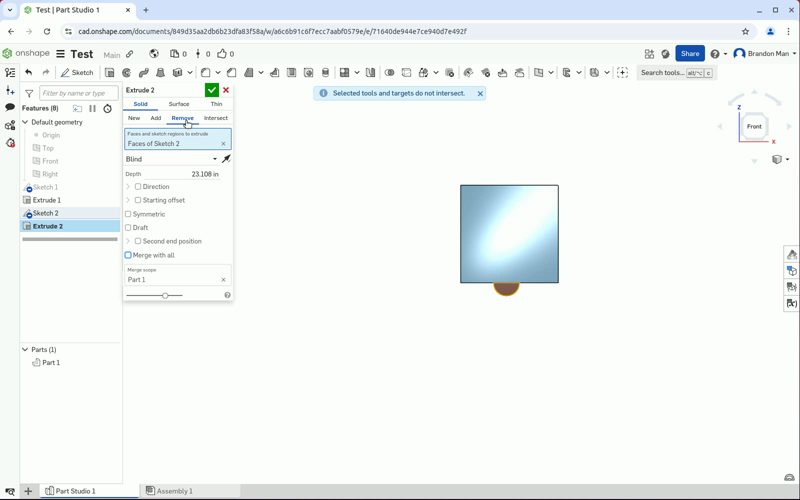
key(space)
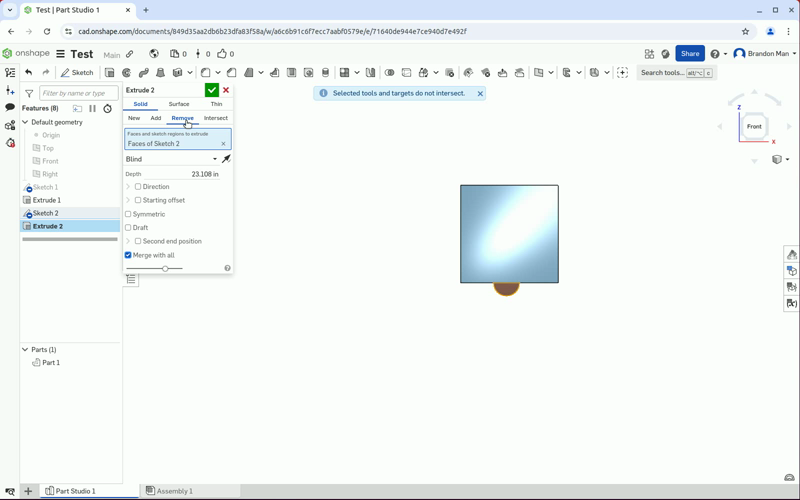
key(enter)
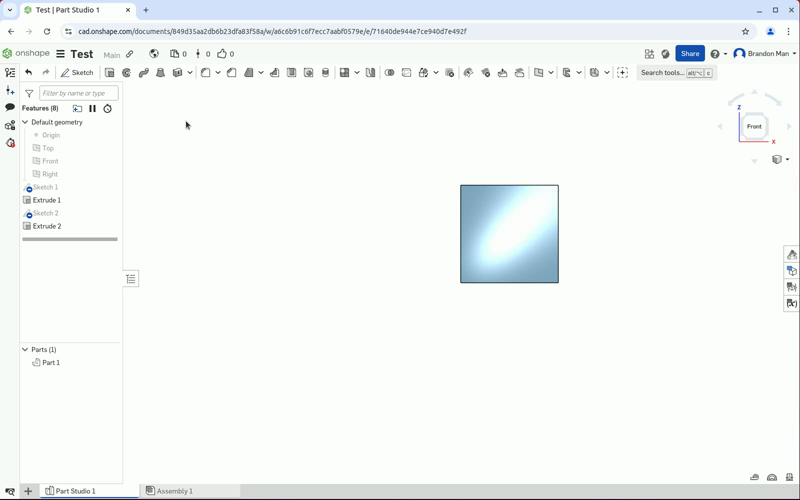
key(shift+h)
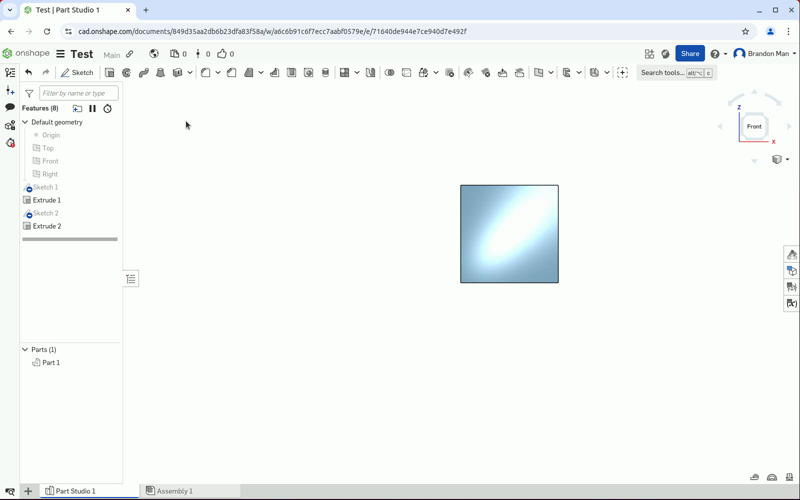
key(shift+h)
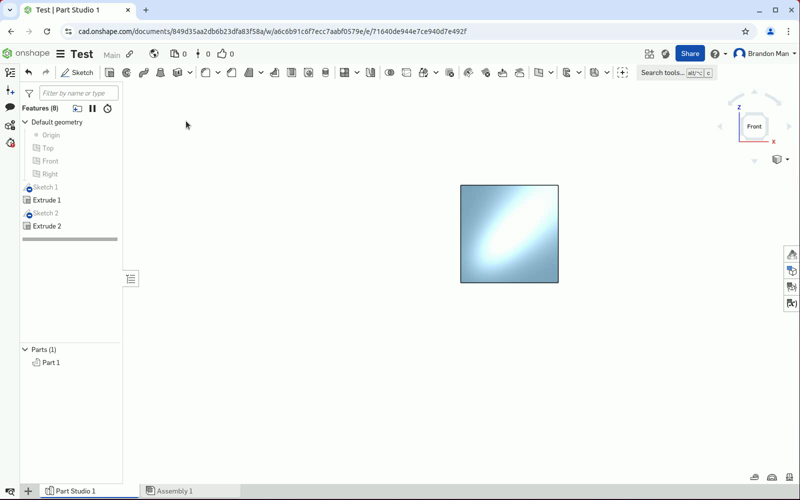
mouse_move(73, 189)
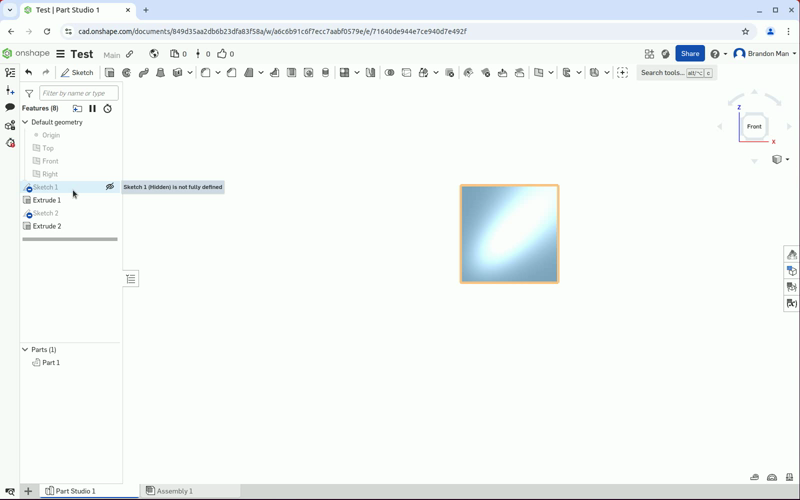
click(73, 189)
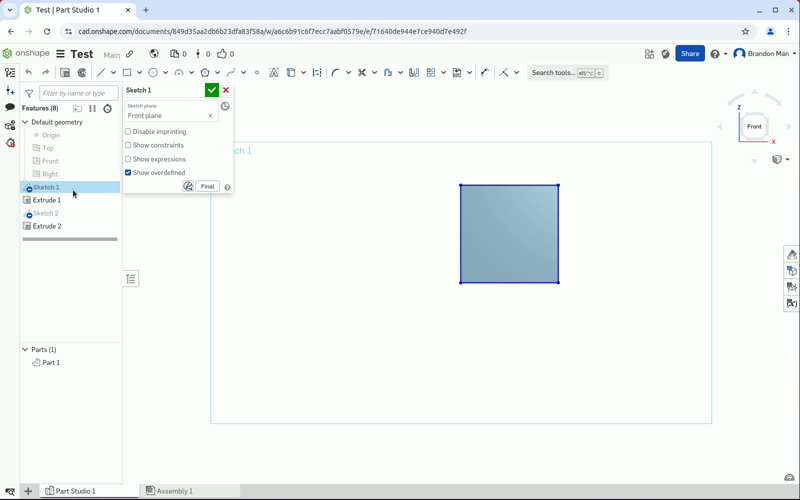
mouse_move(229, 92)
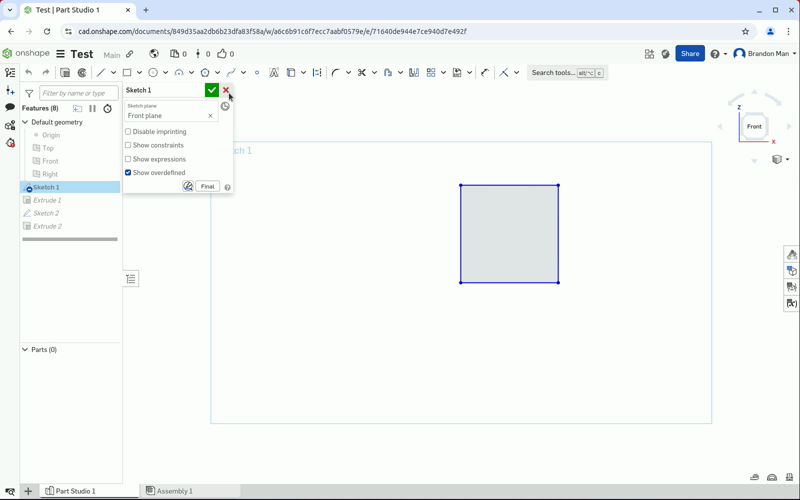
click(229, 92)
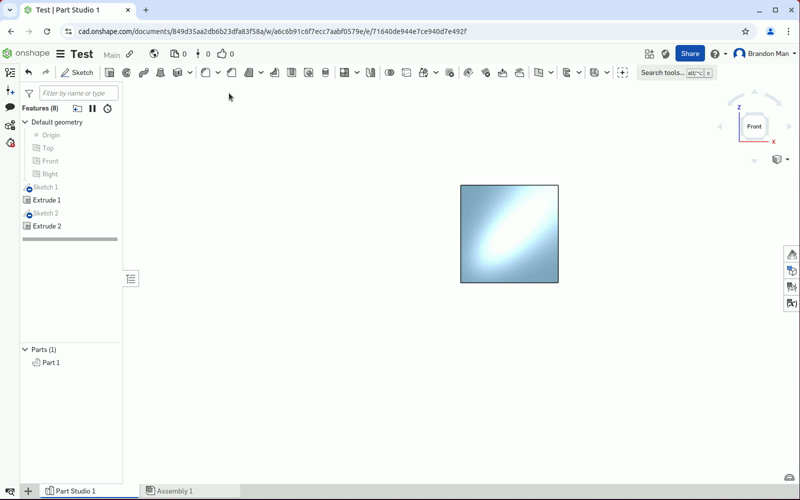
mouse_move(73, 352)
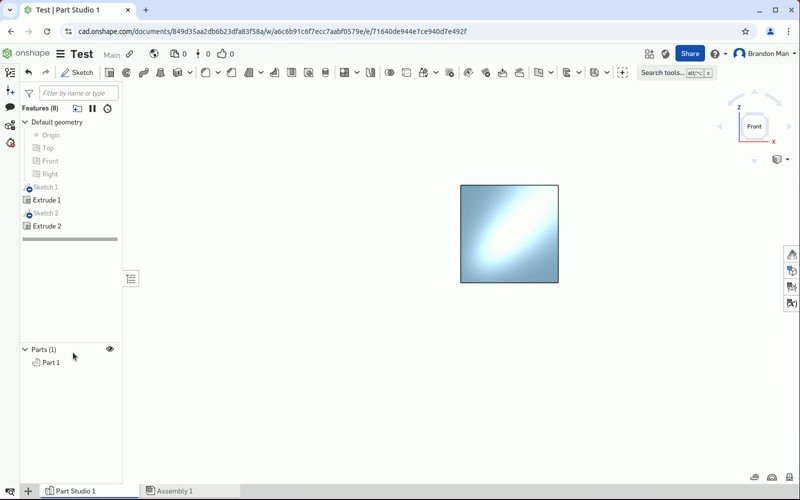
key(y)
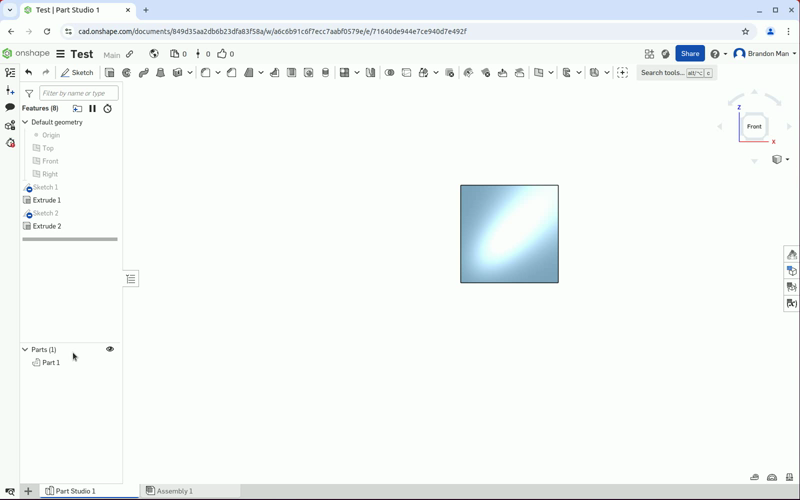
key(shift+p)
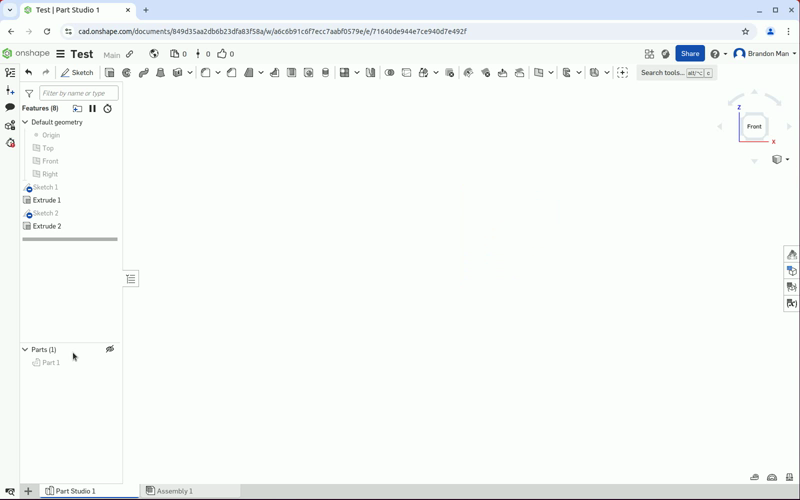
key(space)
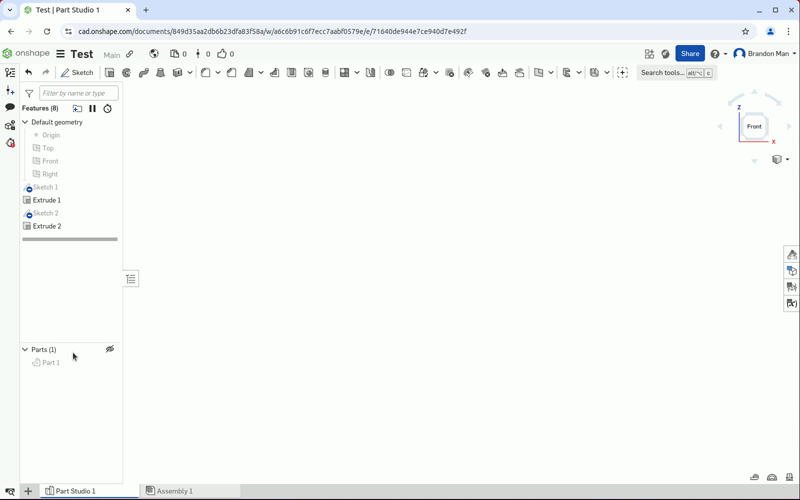
key_down(shift)
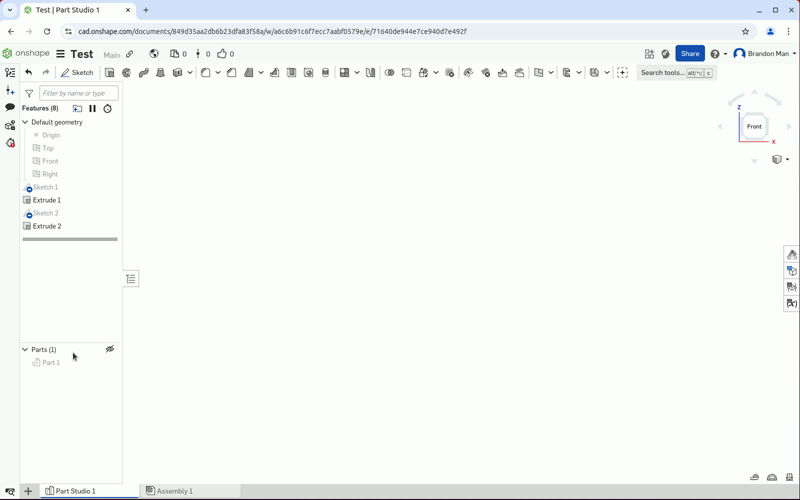
key(down)
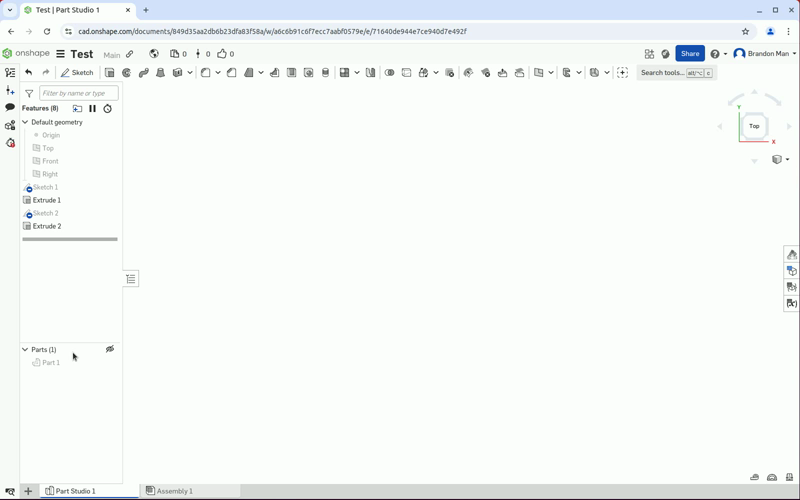
key_up(shift)
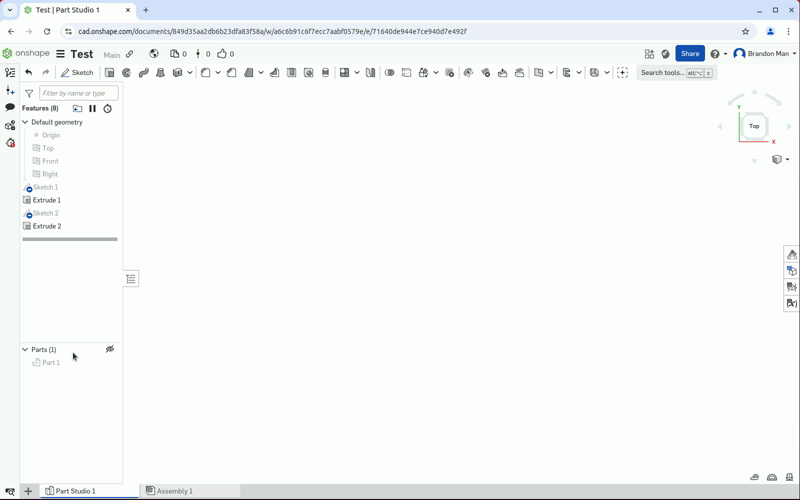
mouse_move(73, 352)
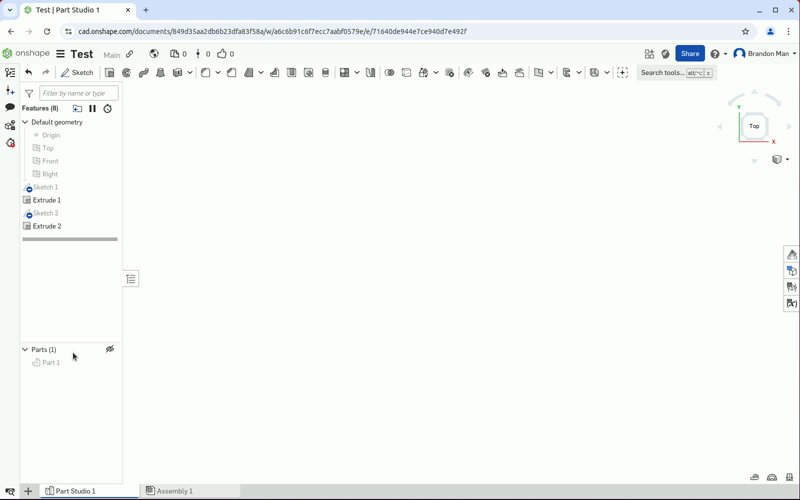
key(shift+y)
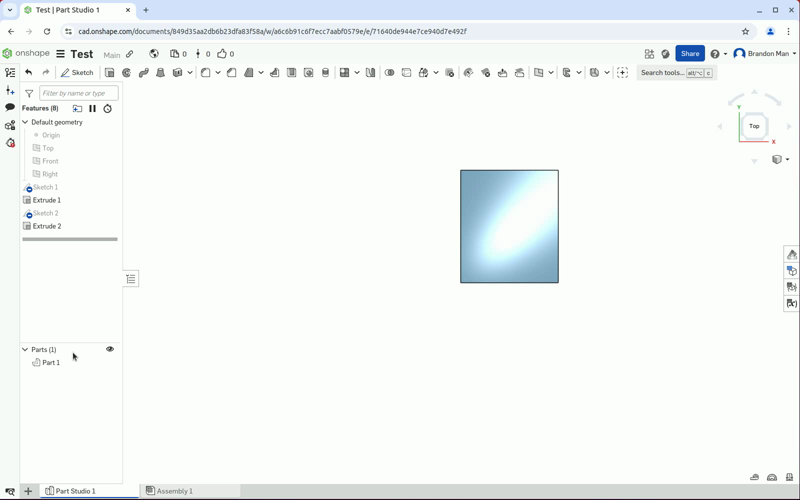
mouse_move(541, 75)
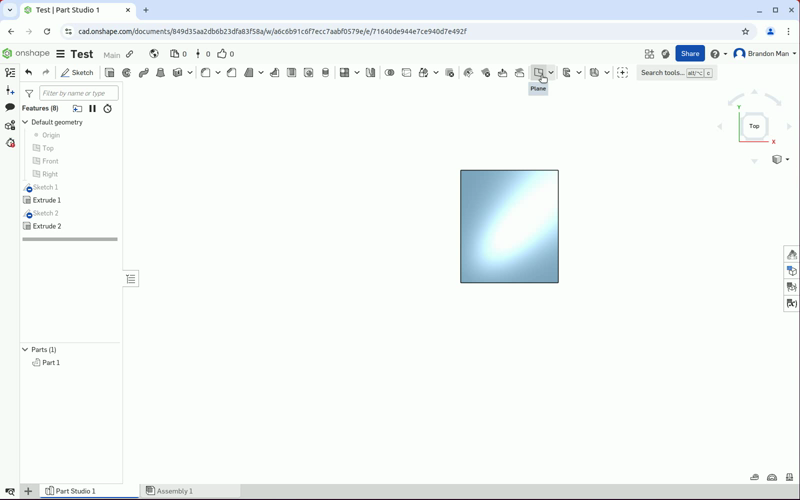
click(541, 75)
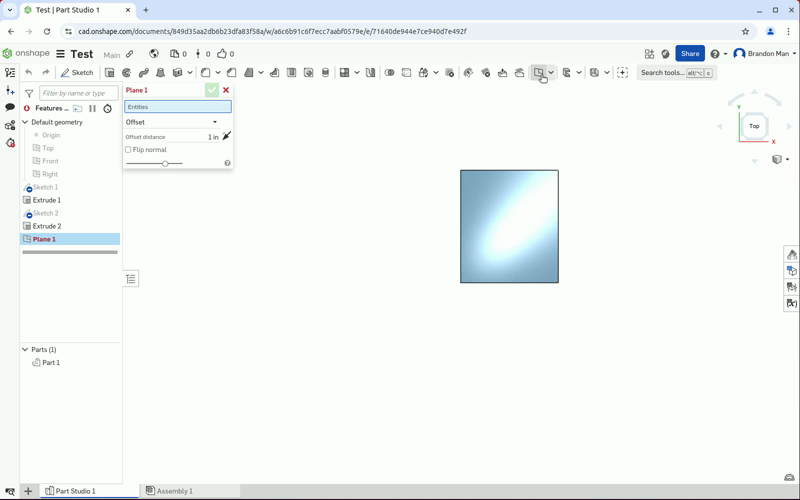
mouse_move(73, 150)
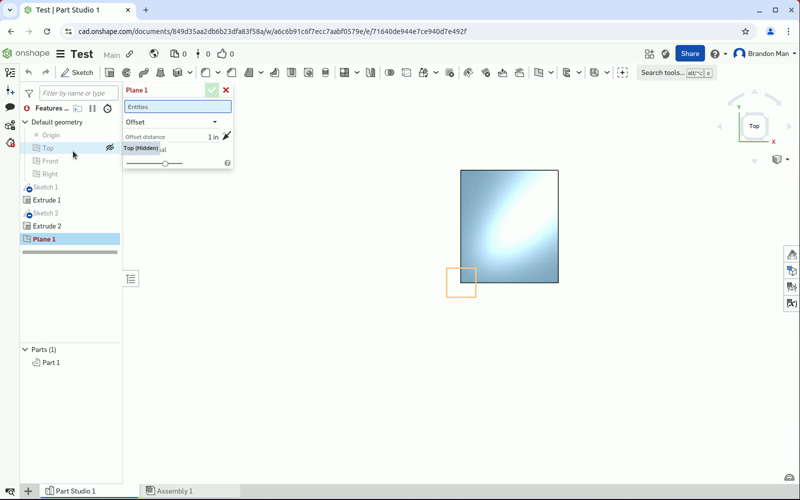
click(73, 150)
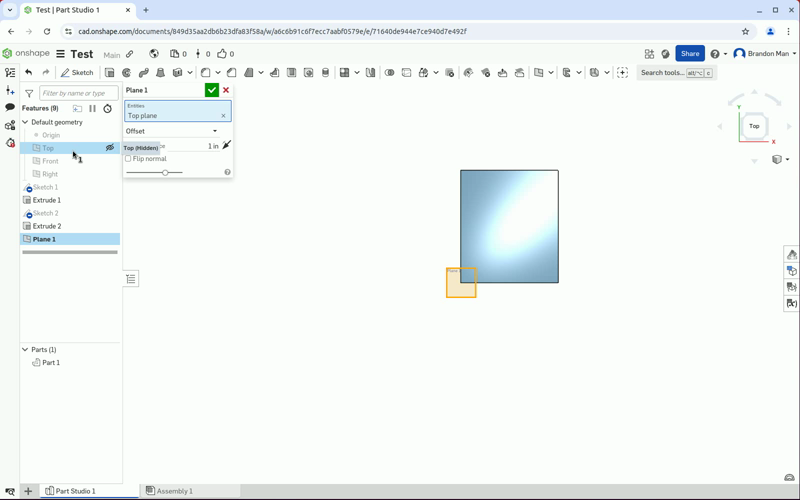
key(tab, 2)
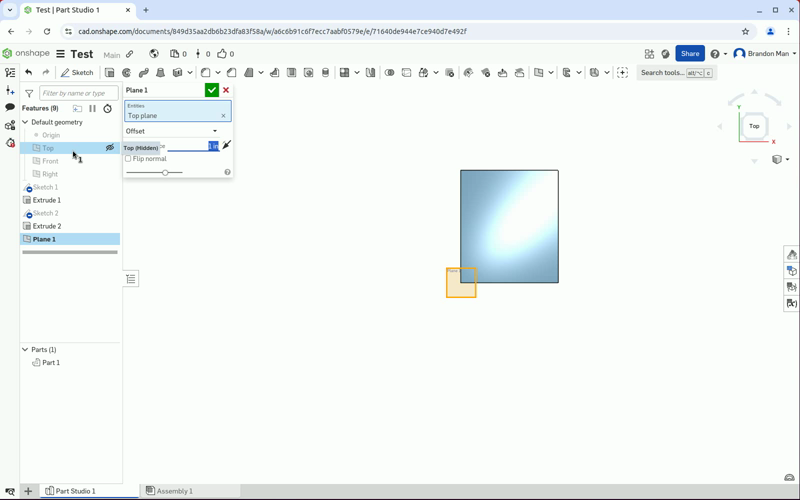
text(19.966)
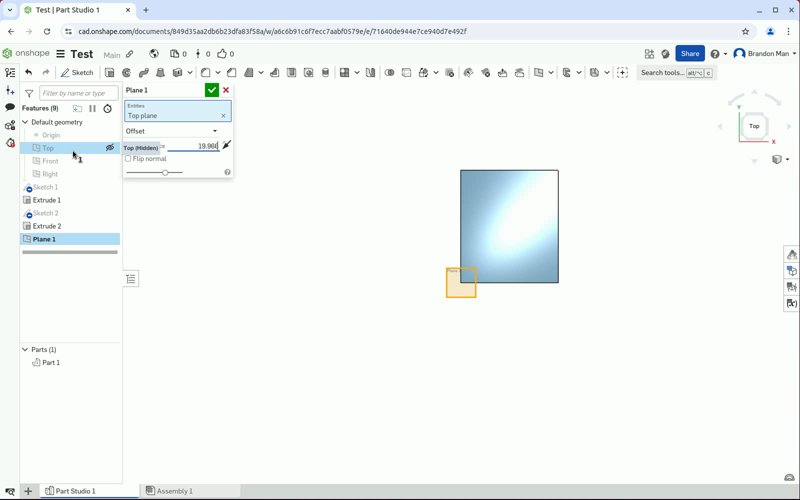
key(enter, 2)
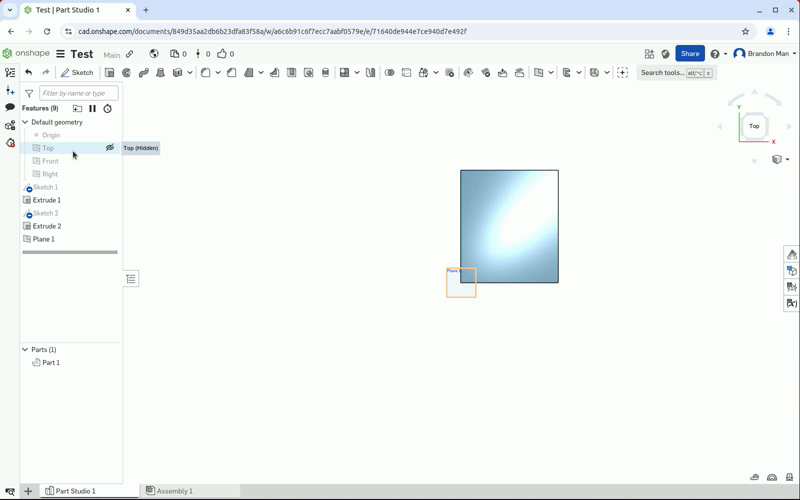
key(shift+s)
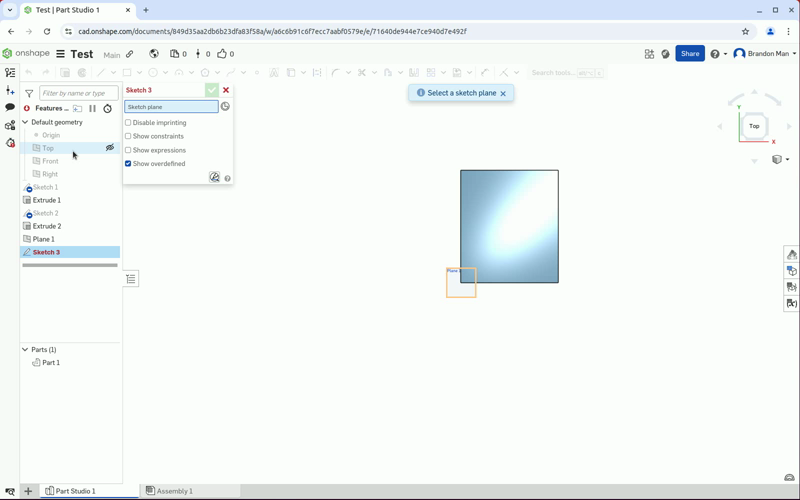
mouse_move(73, 241)
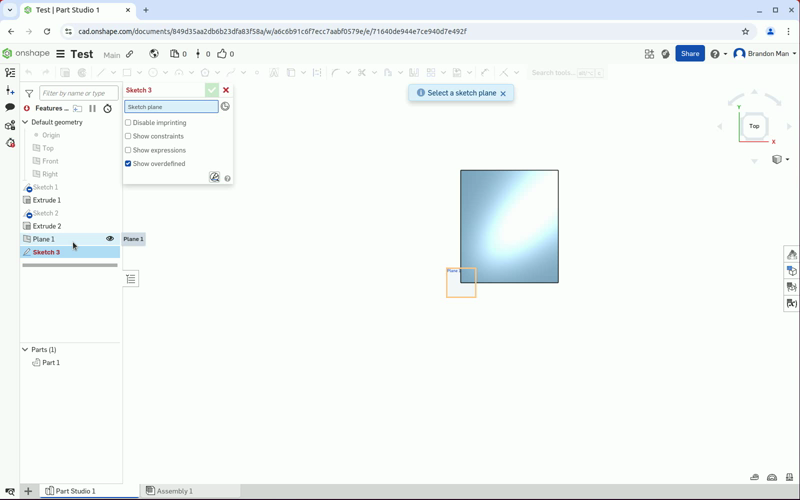
click(73, 241)
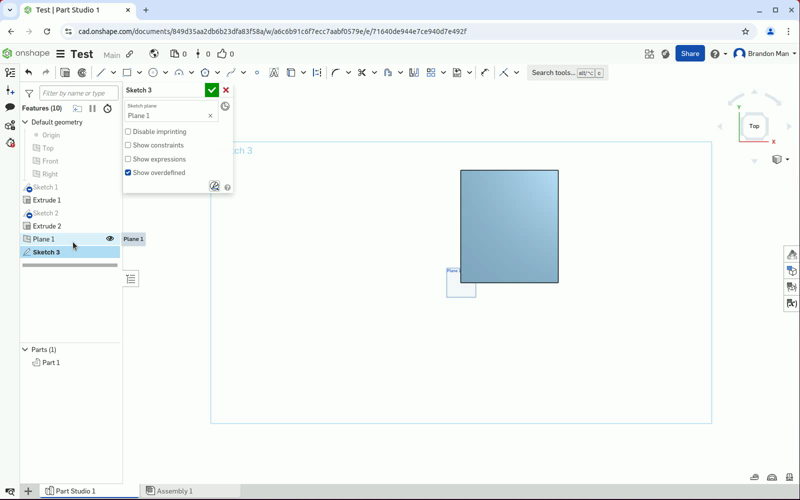
mouse_move(73, 352)
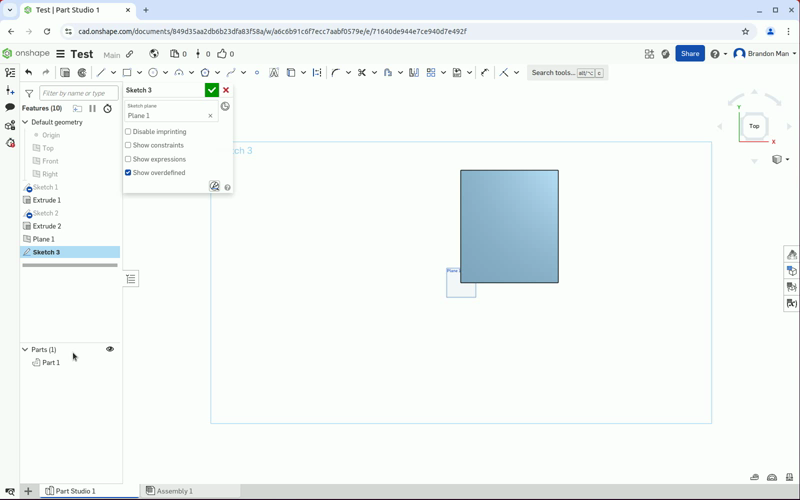
key(y)
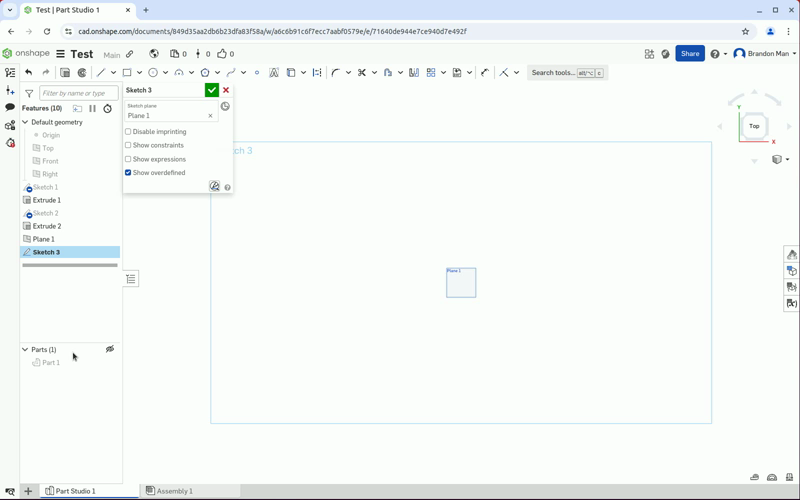
key(l)
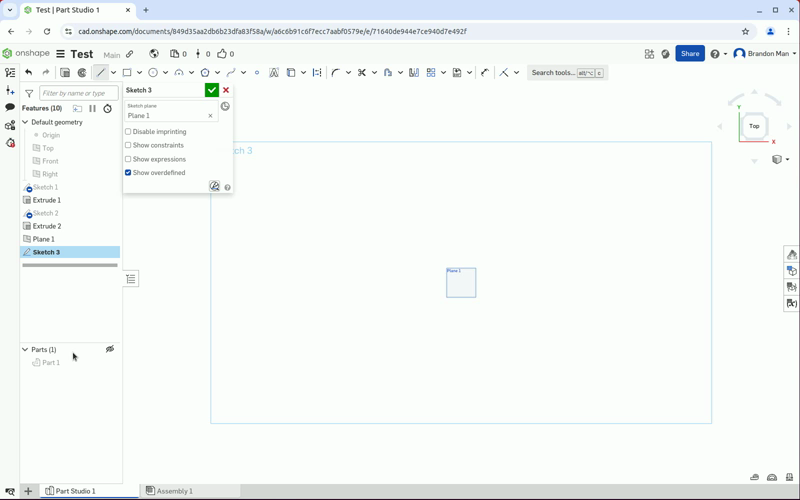
key_down(shift)
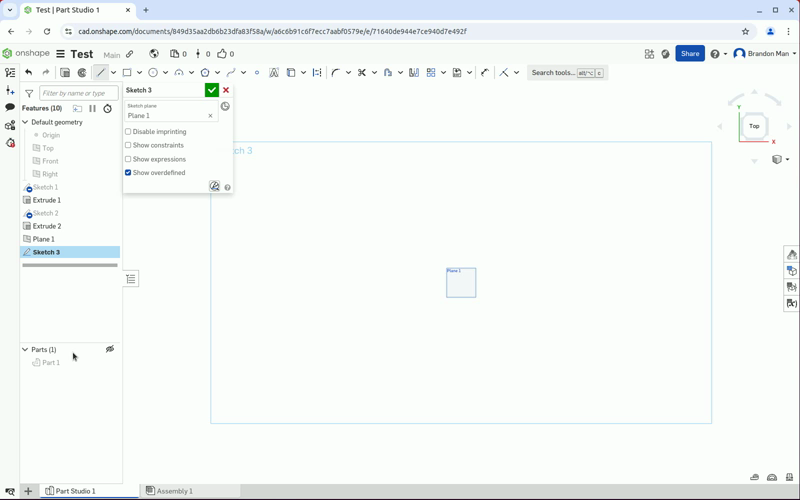
mouse_move(466, 274)
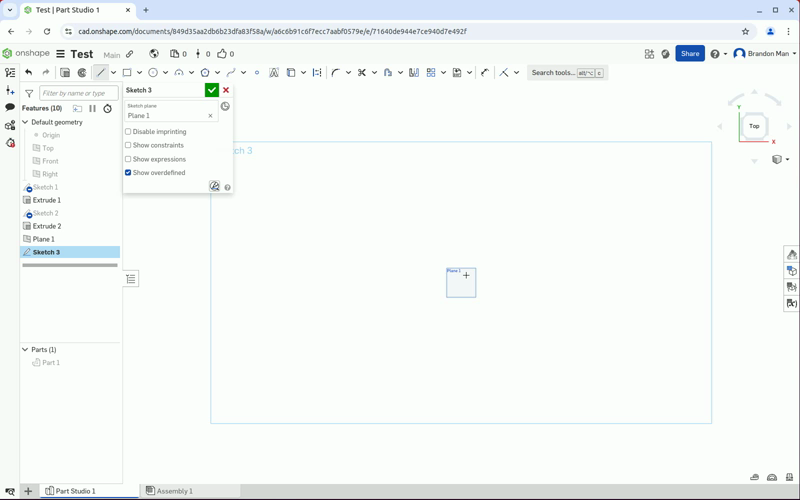
click(466, 274)
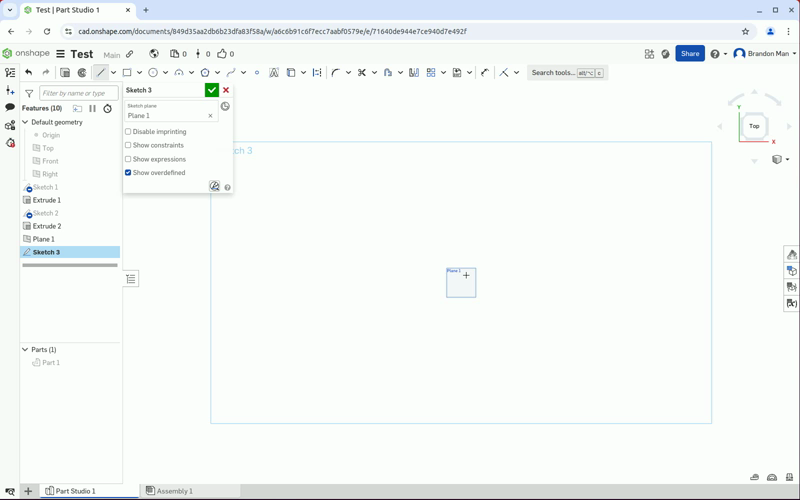
key_up(shift)
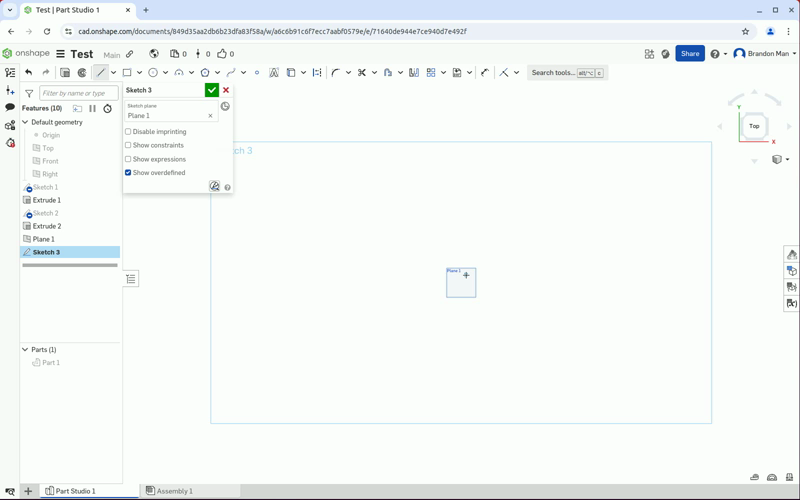
key_down(shift)
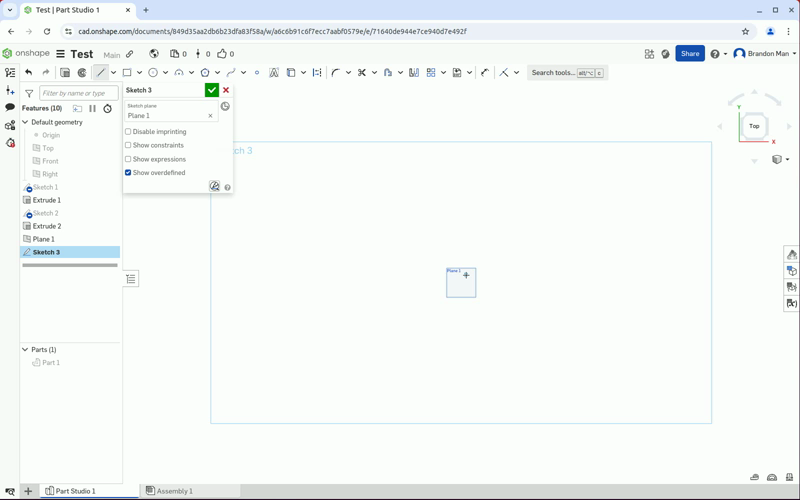
mouse_move(551, 274)
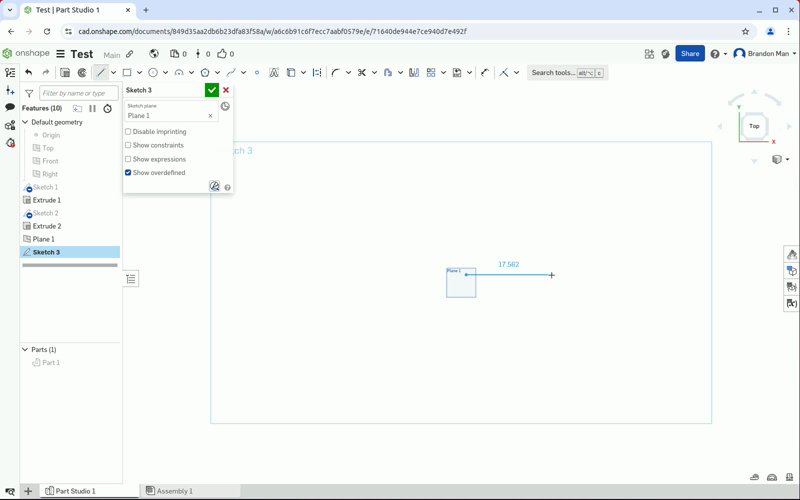
click(551, 274)
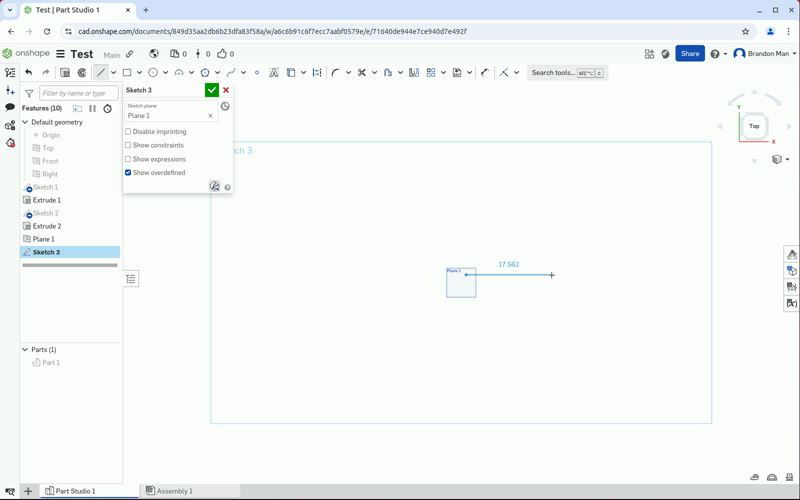
key_up(shift)
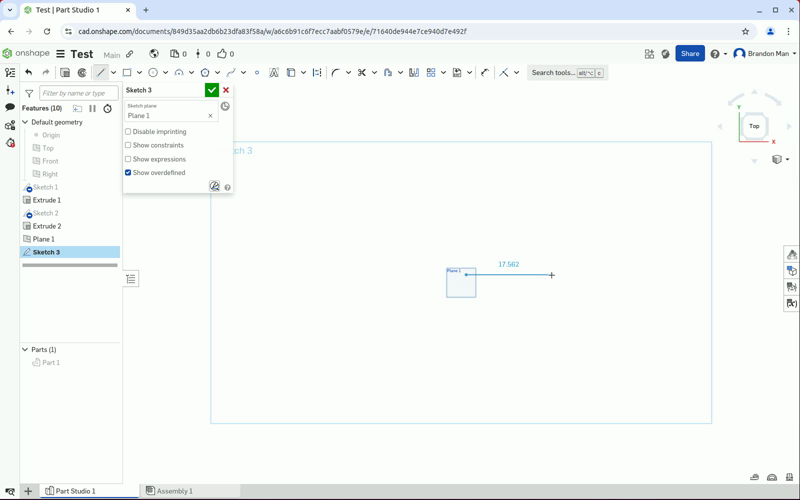
key_down(shift)
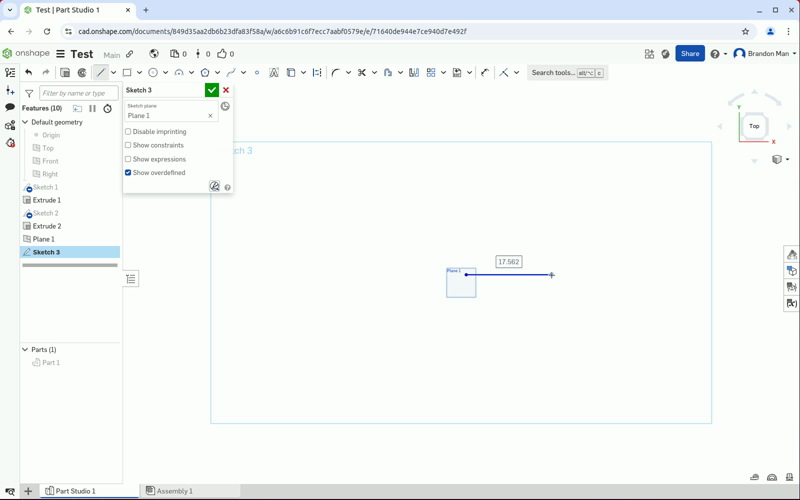
mouse_move(551, 177)
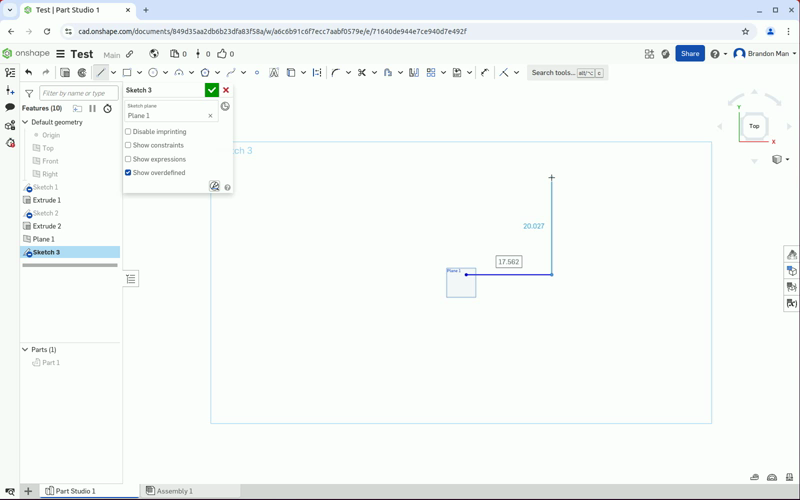
click(551, 177)
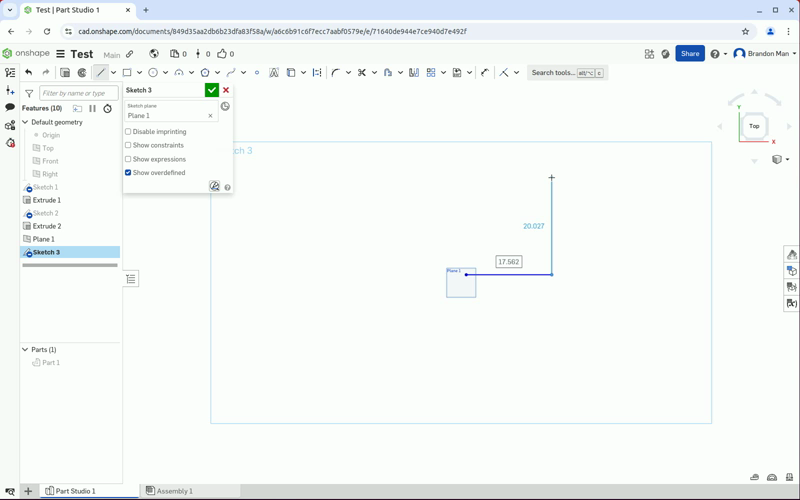
key_up(shift)
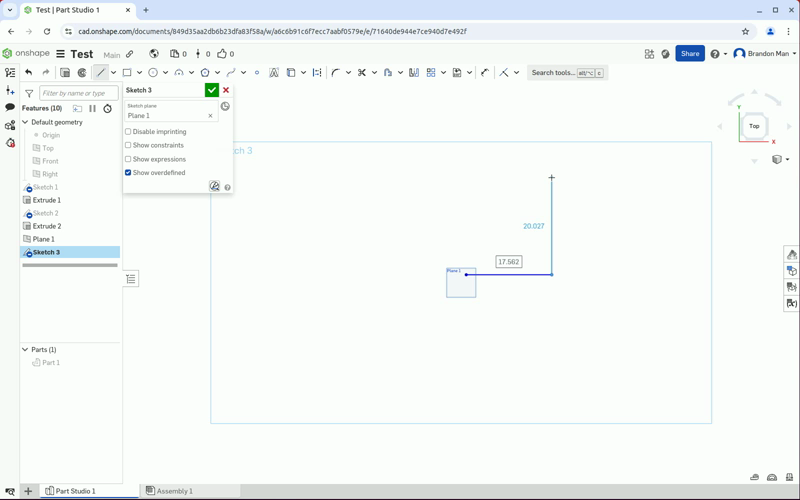
key_down(shift)
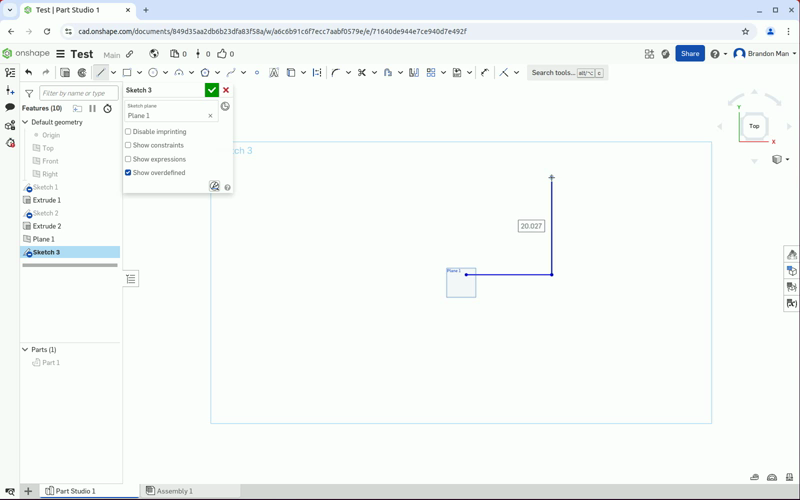
mouse_move(466, 177)
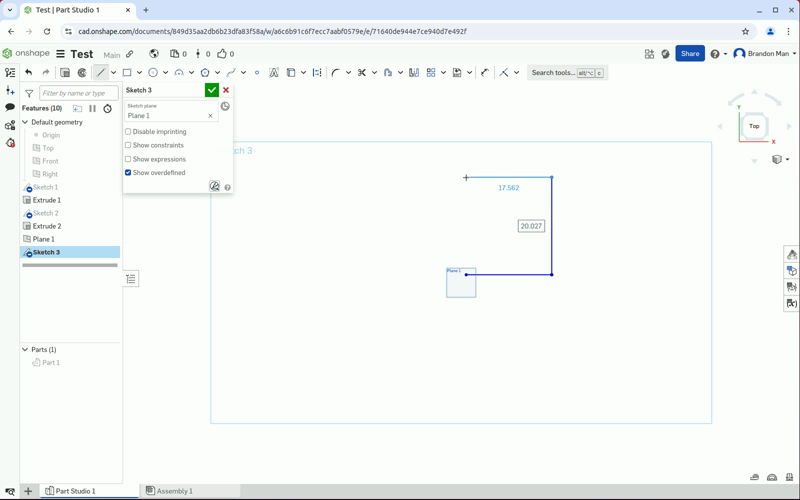
click(466, 177)
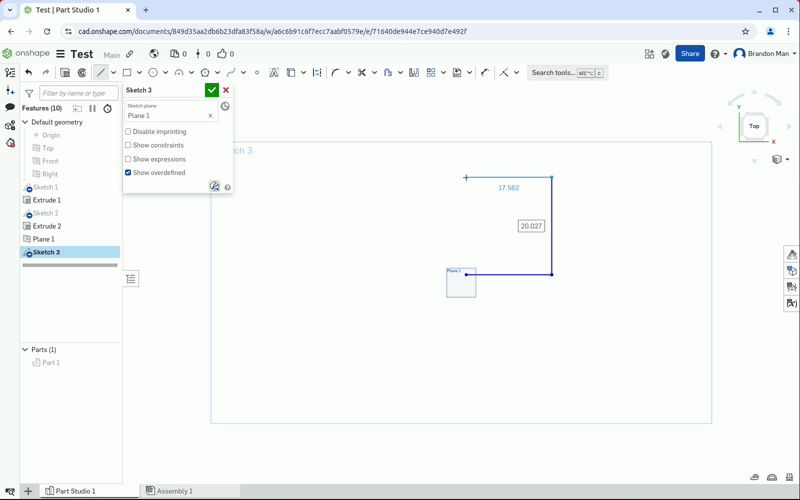
key_up(shift)
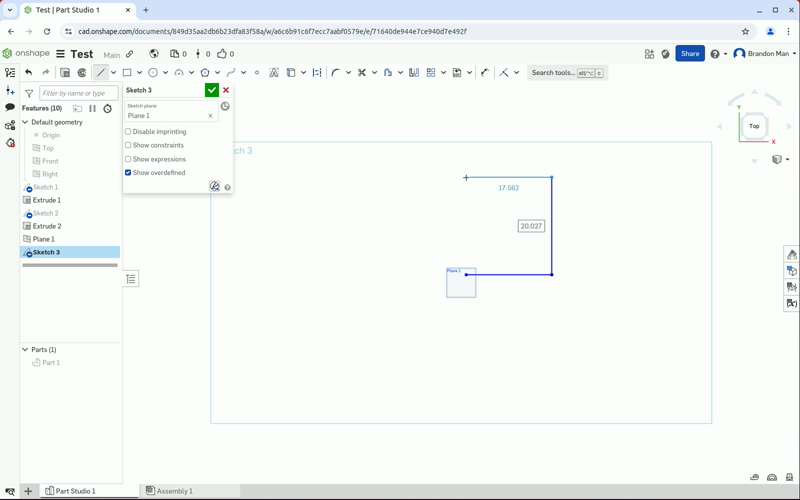
key_down(shift)
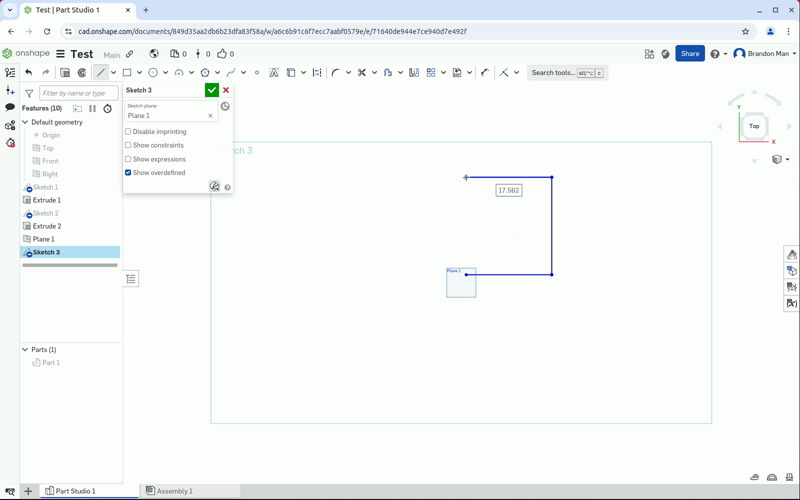
mouse_move(466, 274)
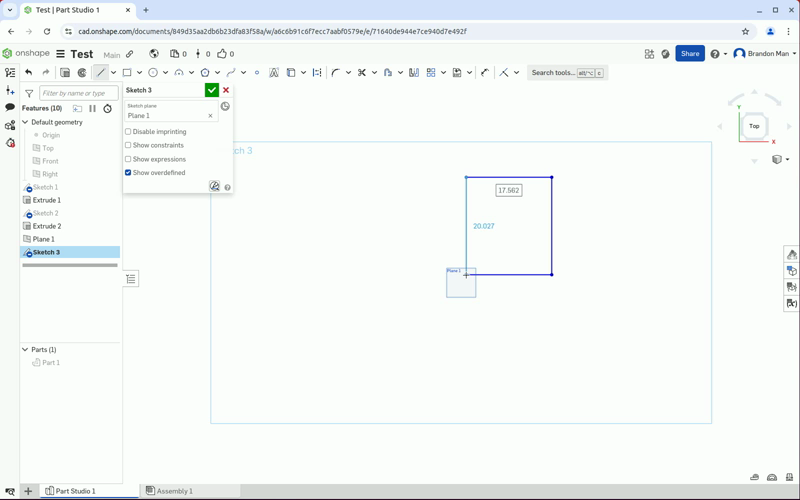
key_up(shift)
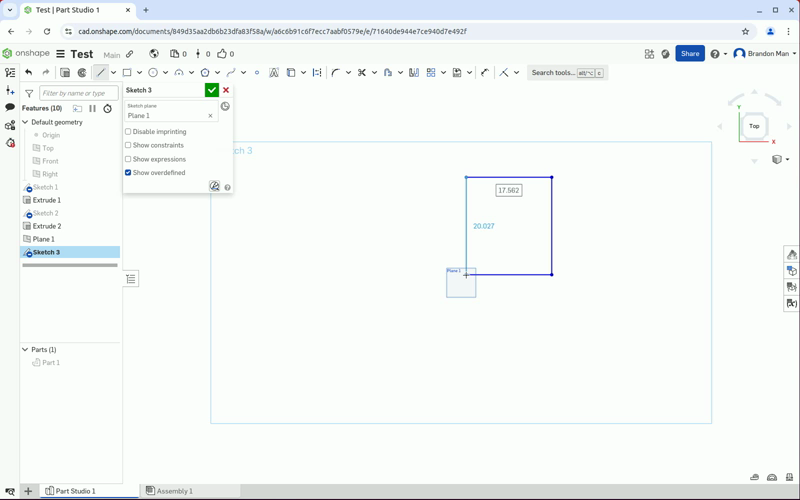
click(466, 274)
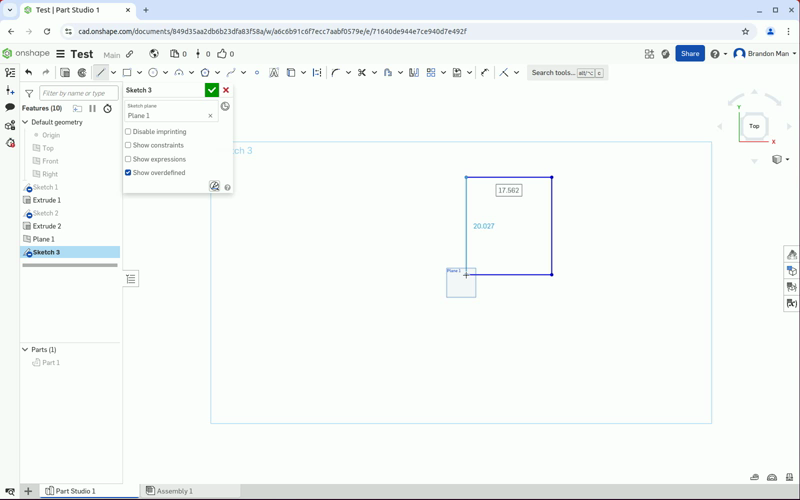
key(esc)
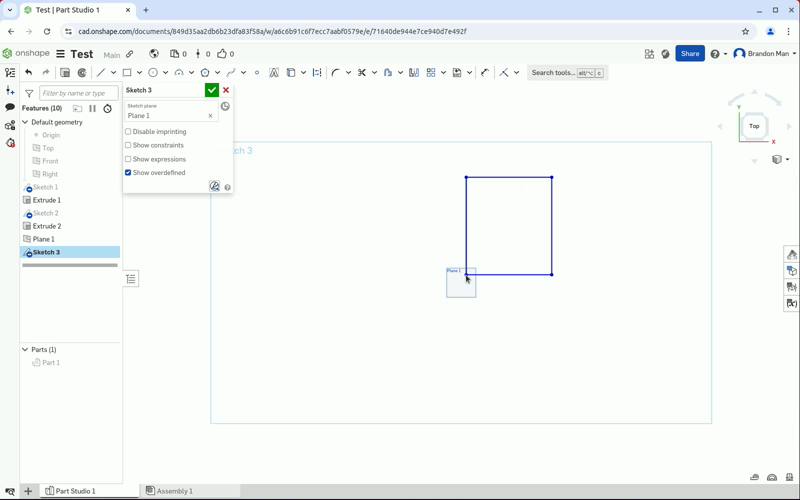
mouse_move(512, 228)
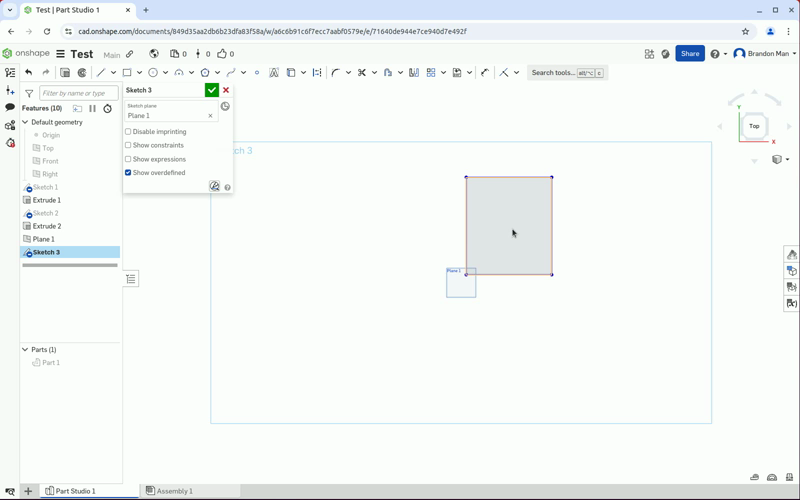
click(512, 228)
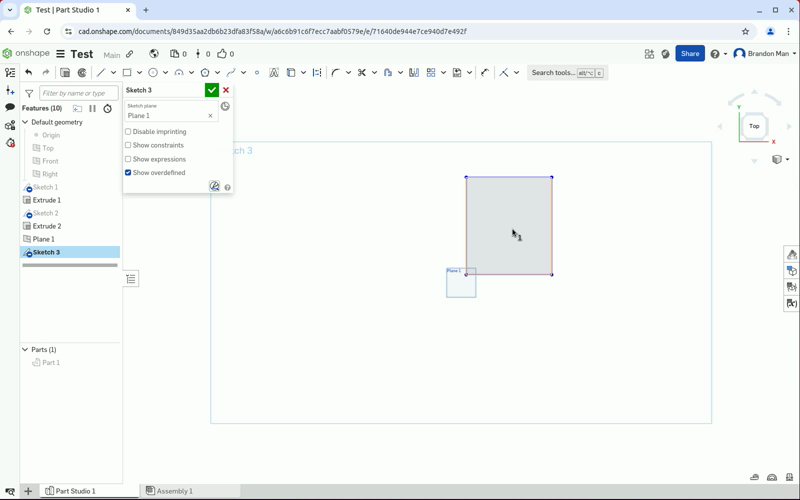
mouse_move(73, 352)
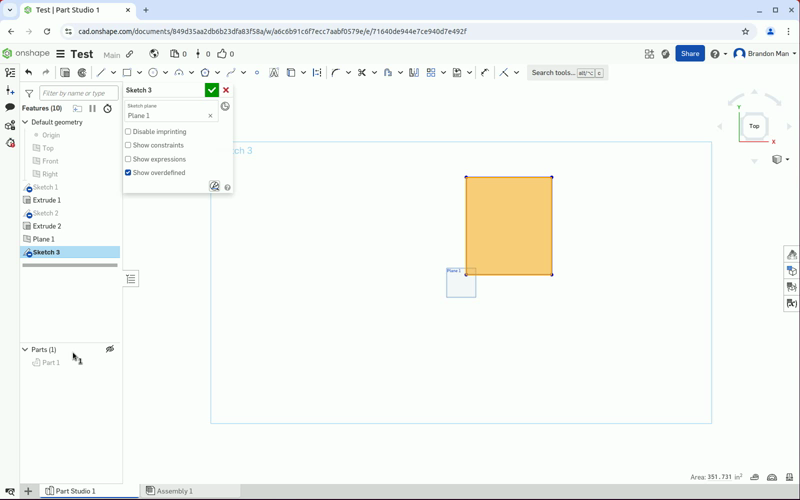
key(shift+y)
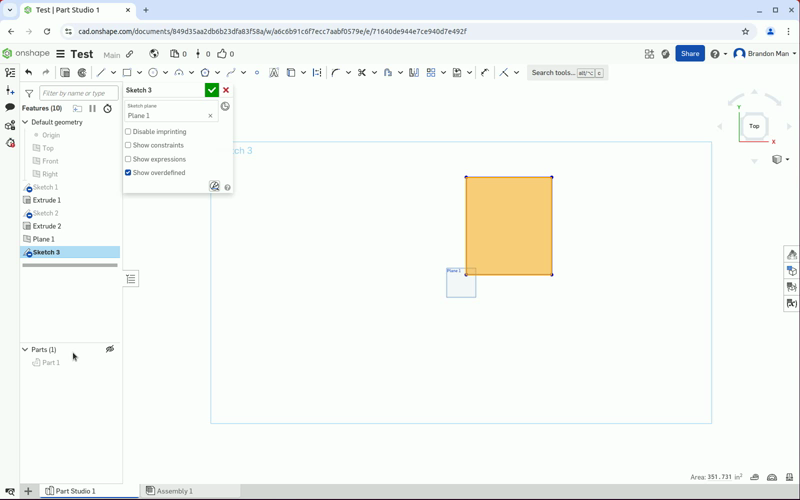
key(shift+e)
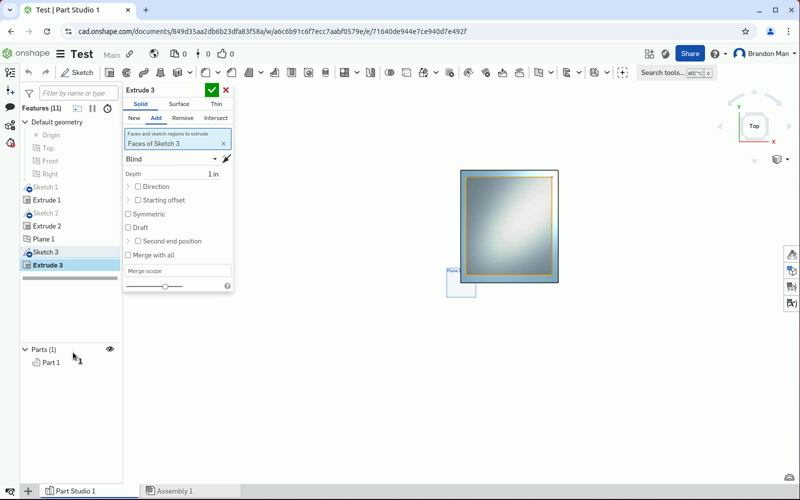
mouse_move(143, 106)
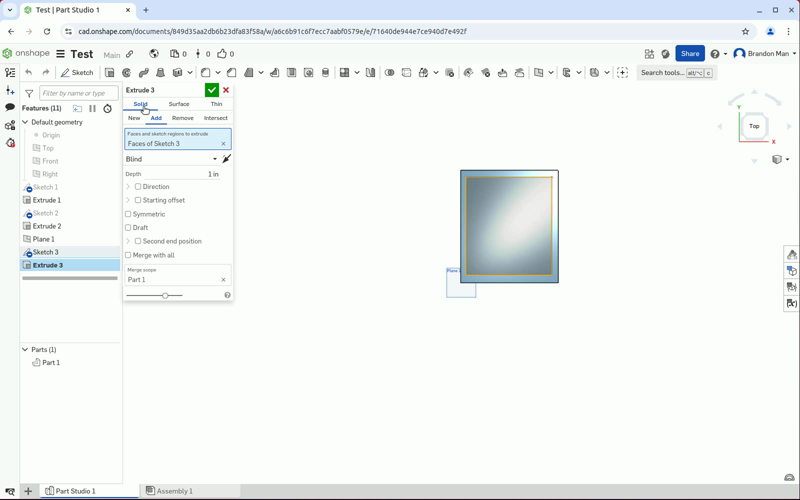
click(143, 106)
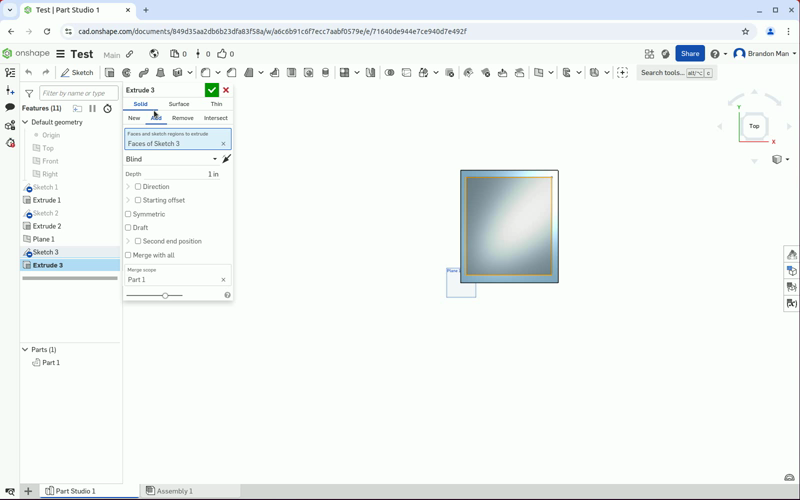
mouse_move(186, 120)
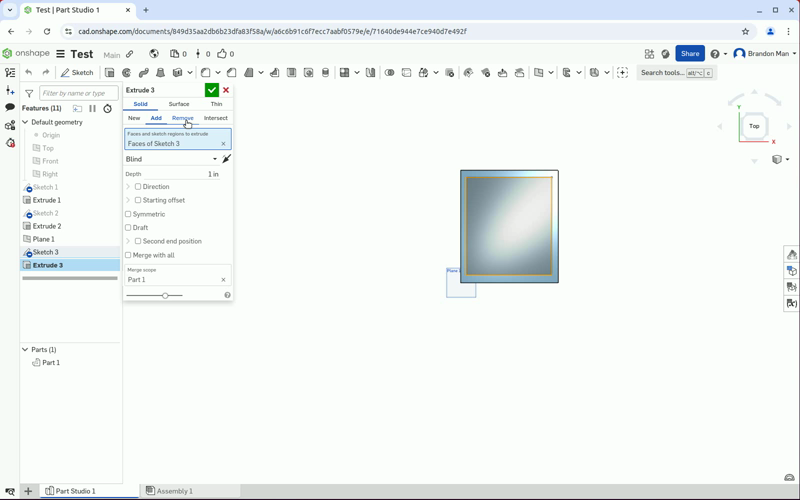
click(186, 120)
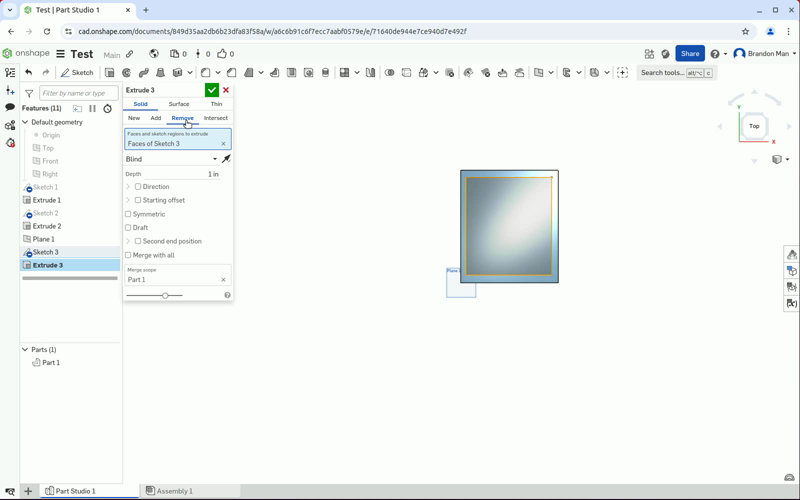
key(tab, 4)
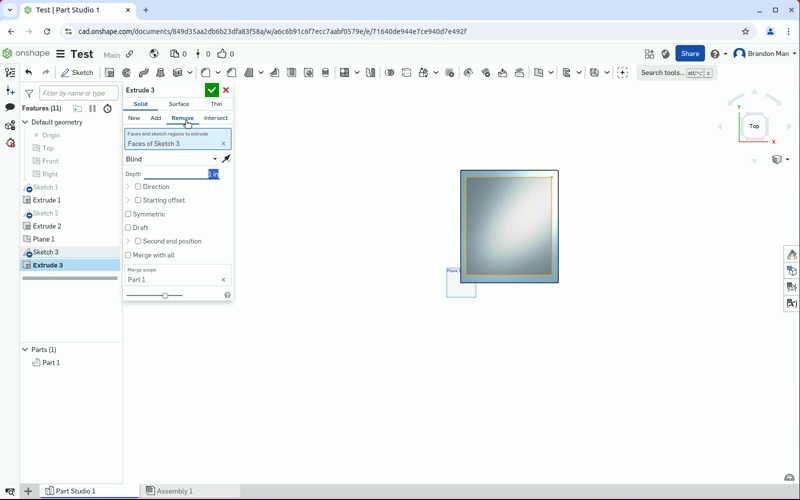
text(20.701)
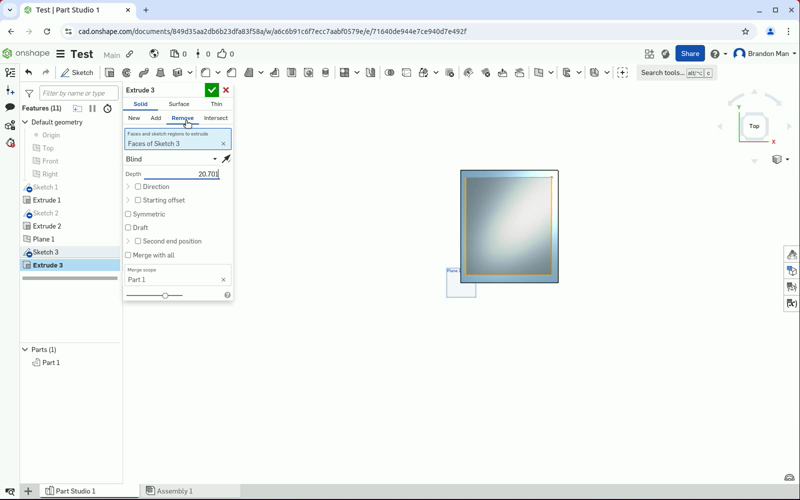
key(tab, 6)
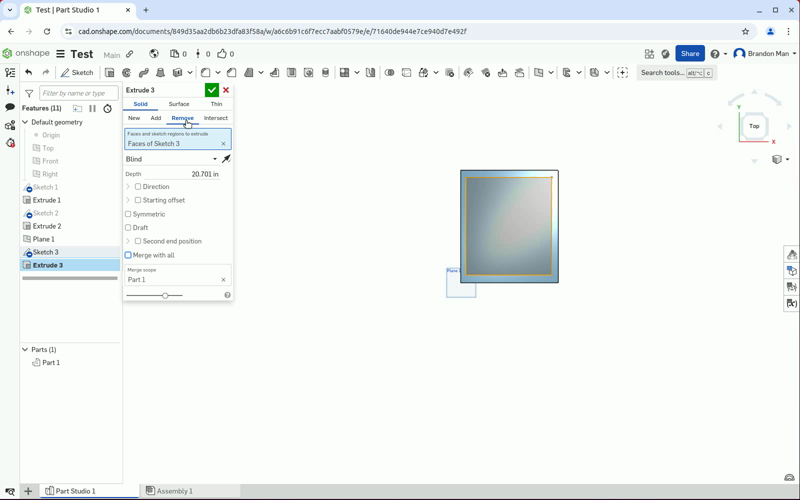
key(space)
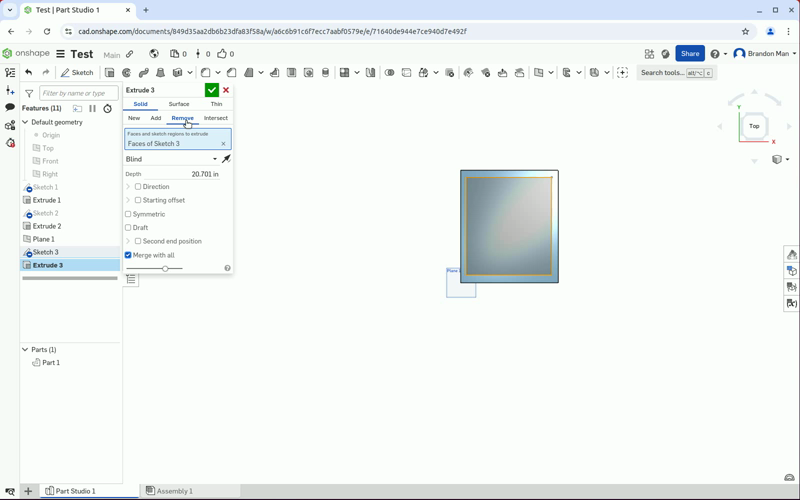
key(enter)
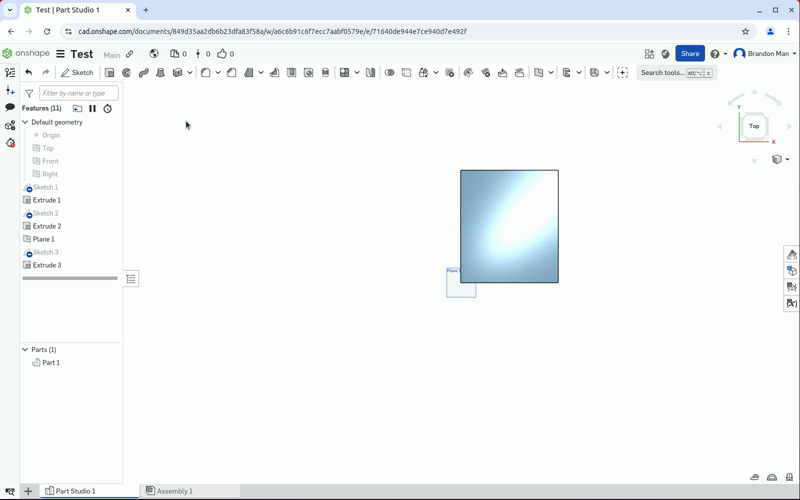
key(shift+h)
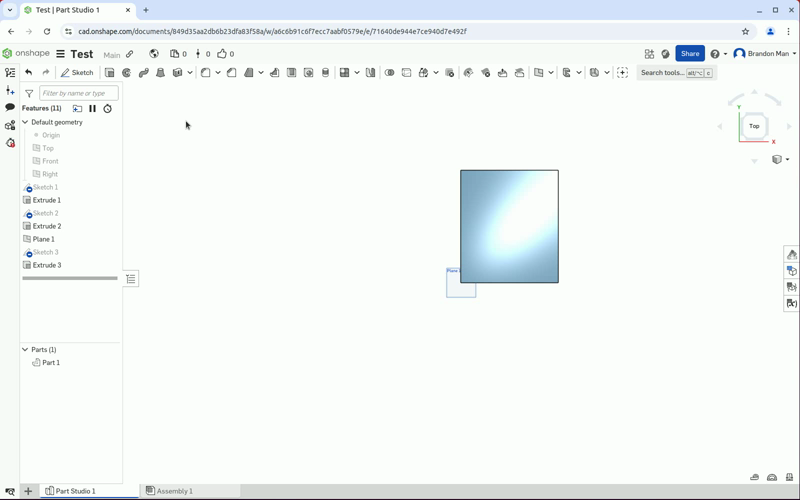
key(shift+h)
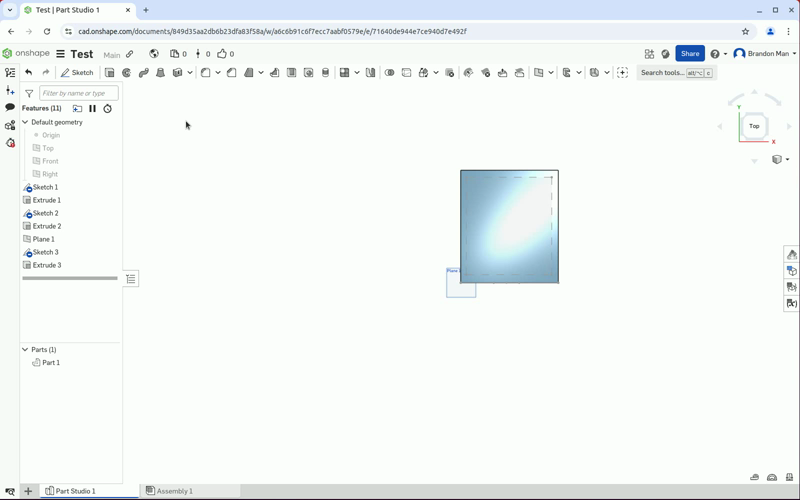
key(shift+7)
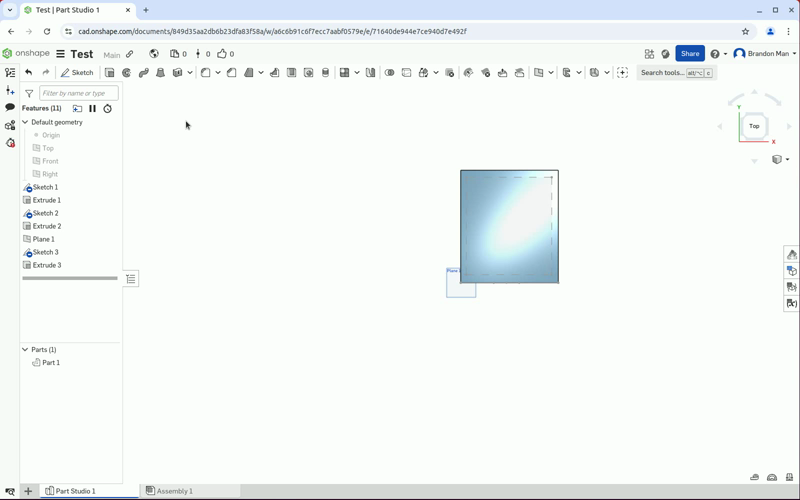
key(up, 3)
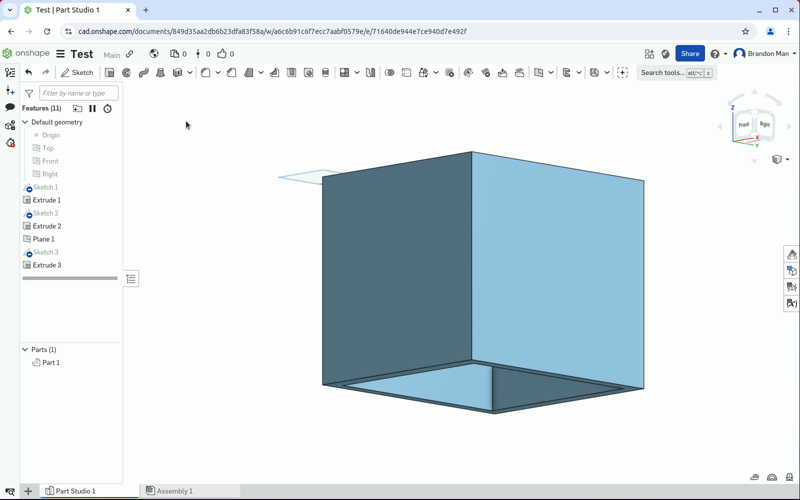
key(left, 3)
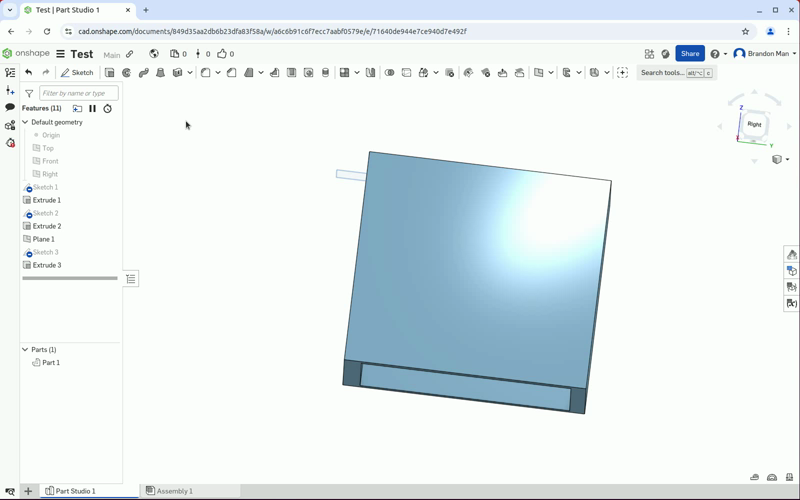
key(right, 3)
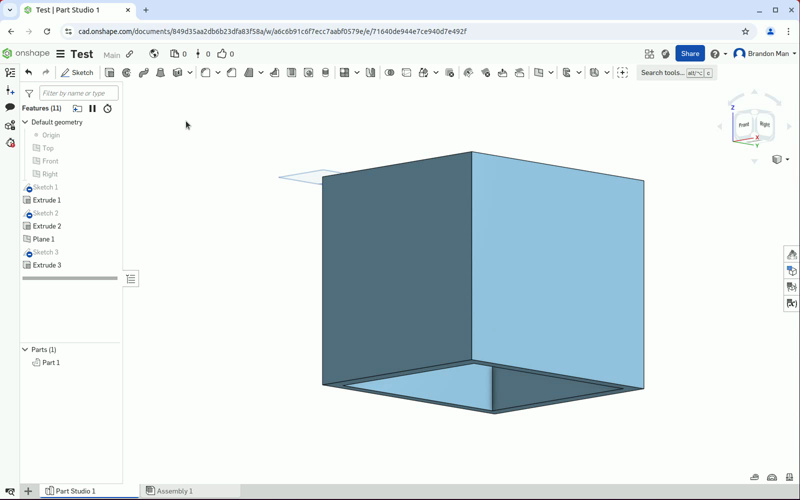
key(down, 3)
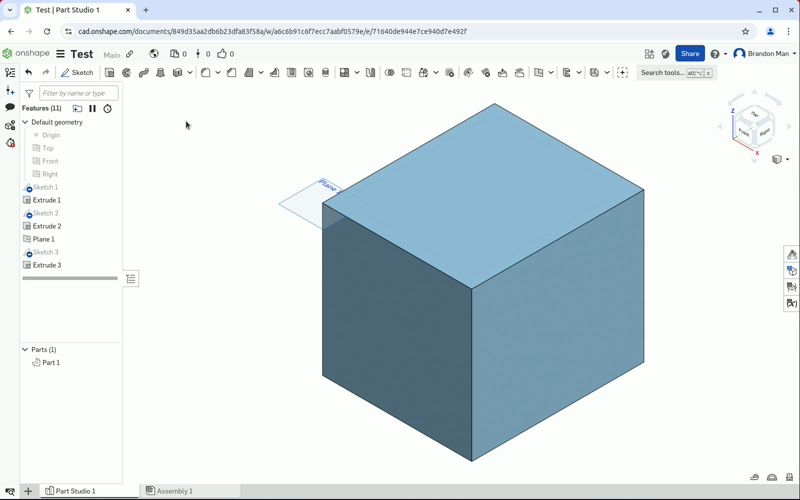
mouse_move(73, 189)
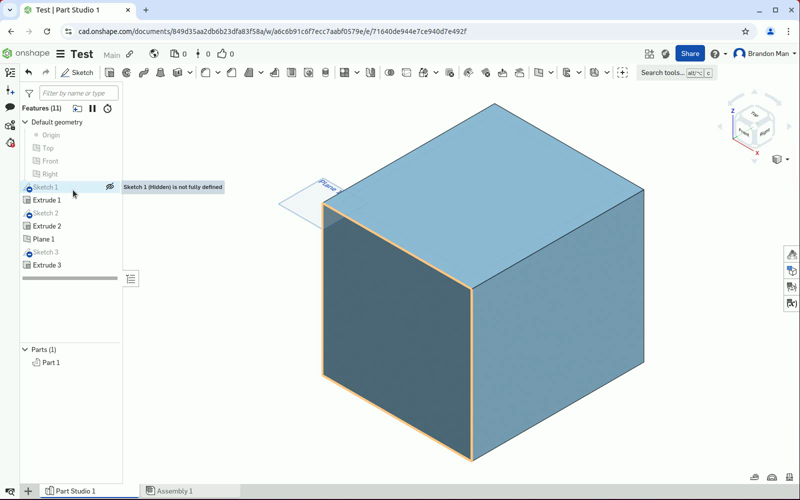
click(73, 189)